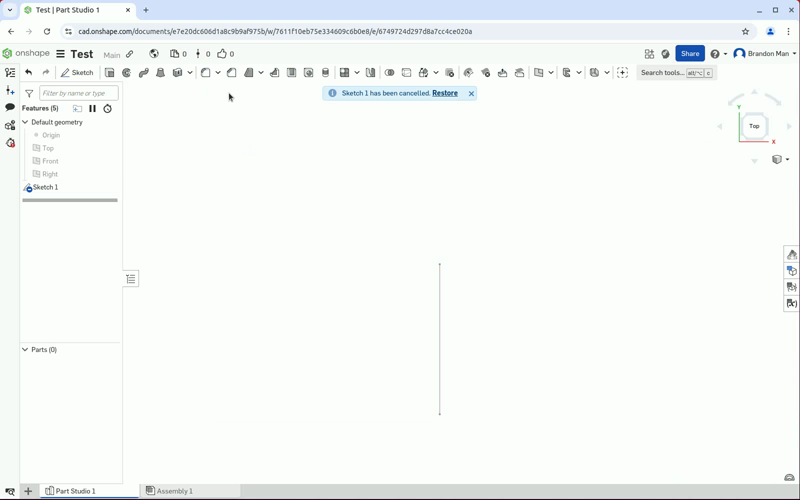
key(shift+h)
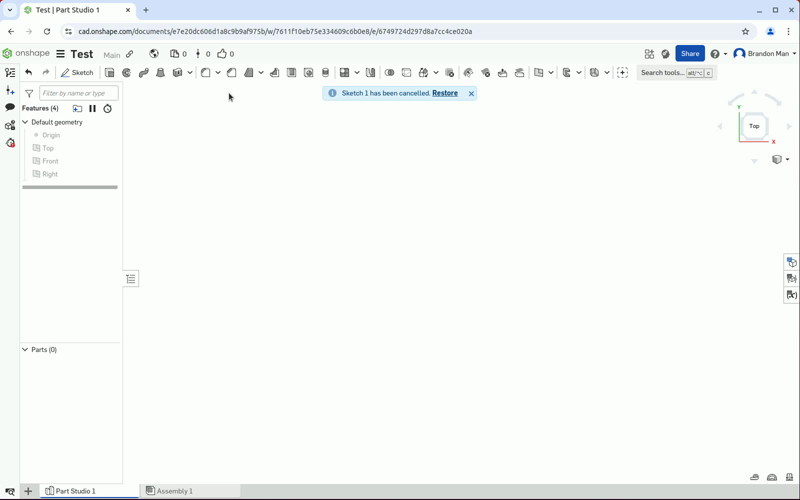
mouse_move(73, 352)
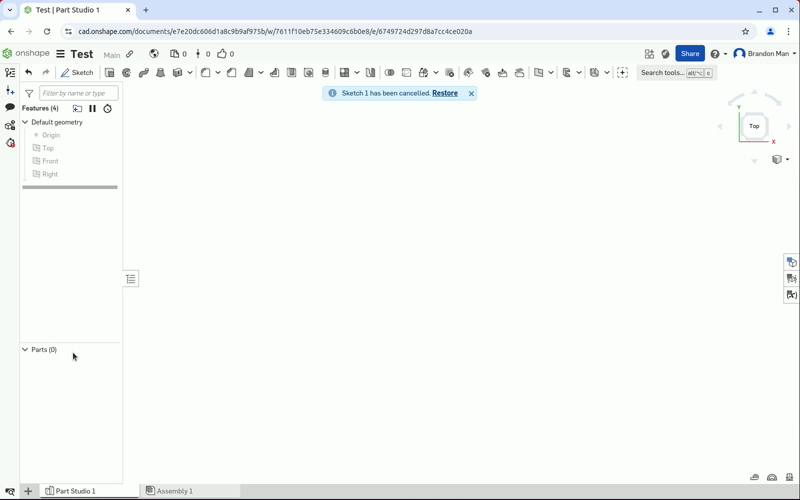
key(y)
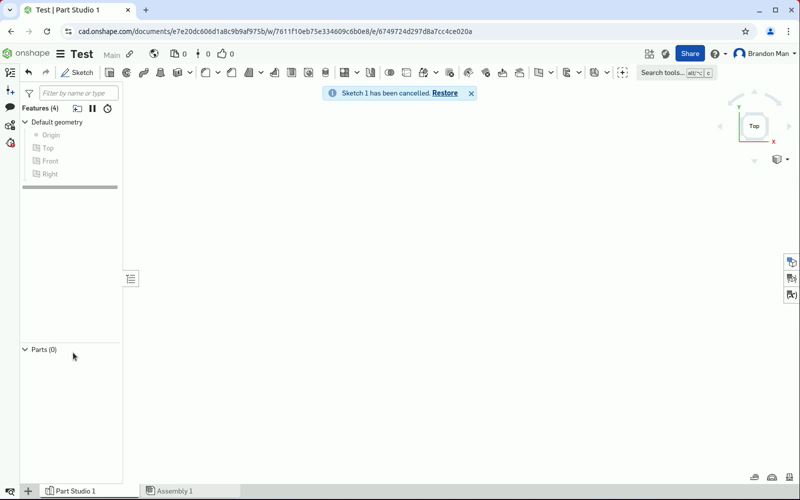
key(shift+p)
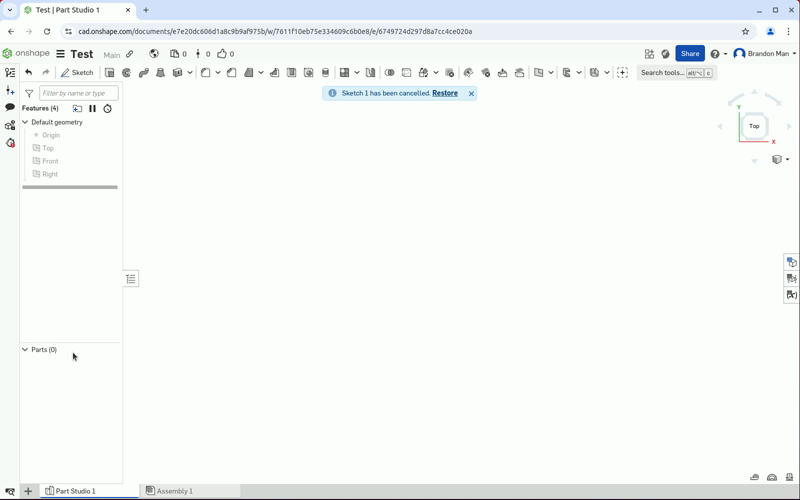
key(space)
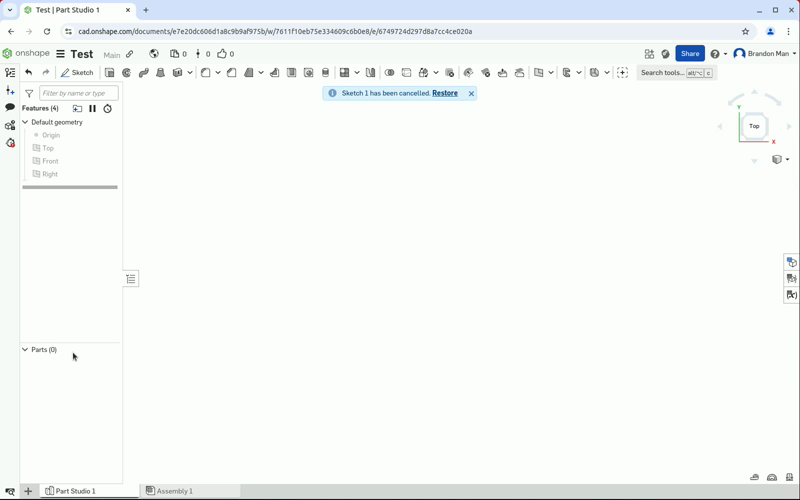
key_down(shift)
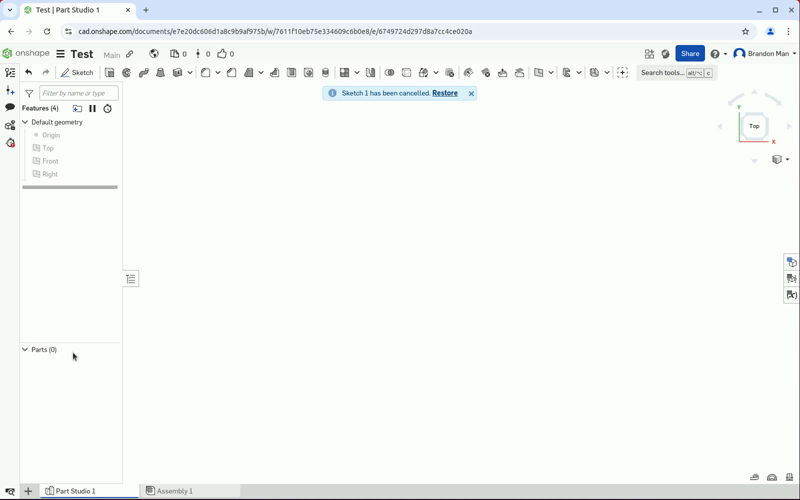
key(up)
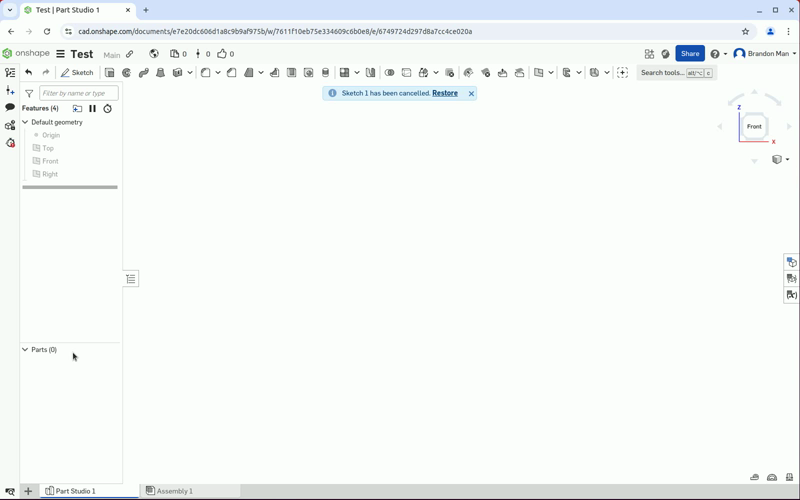
key_up(shift)
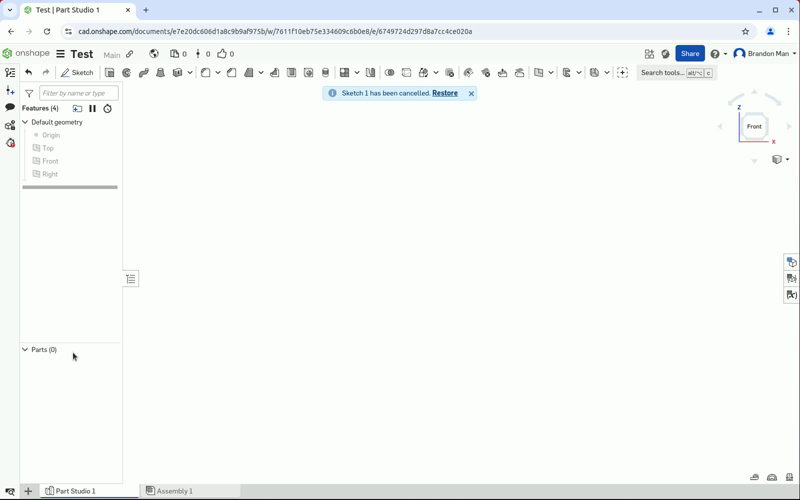
mouse_move(73, 352)
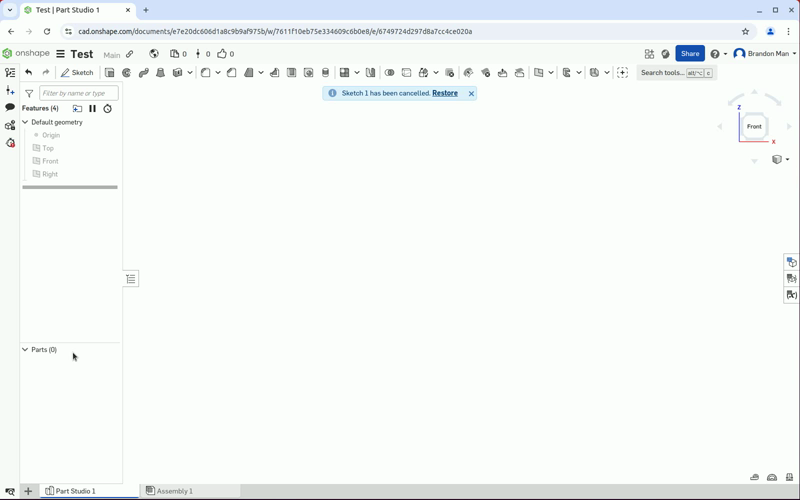
key(shift+y)
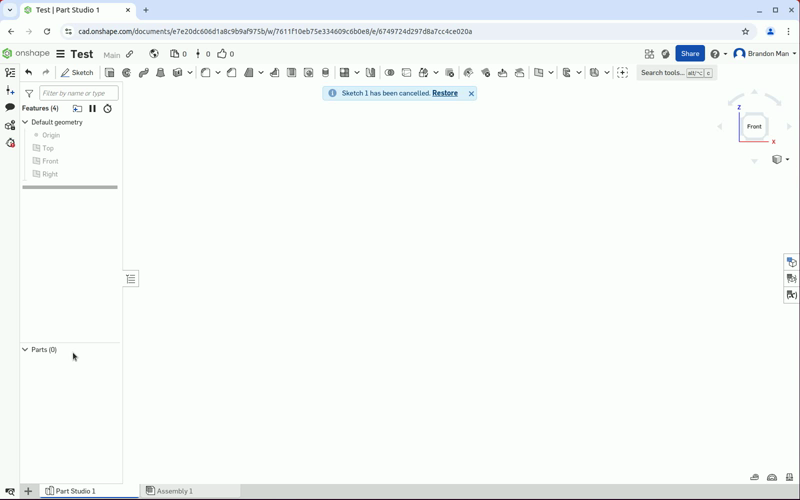
key(shift+s)
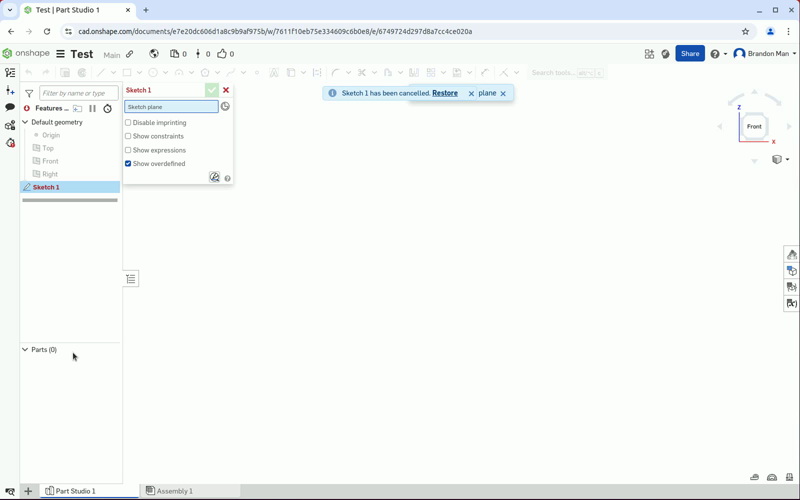
mouse_move(73, 163)
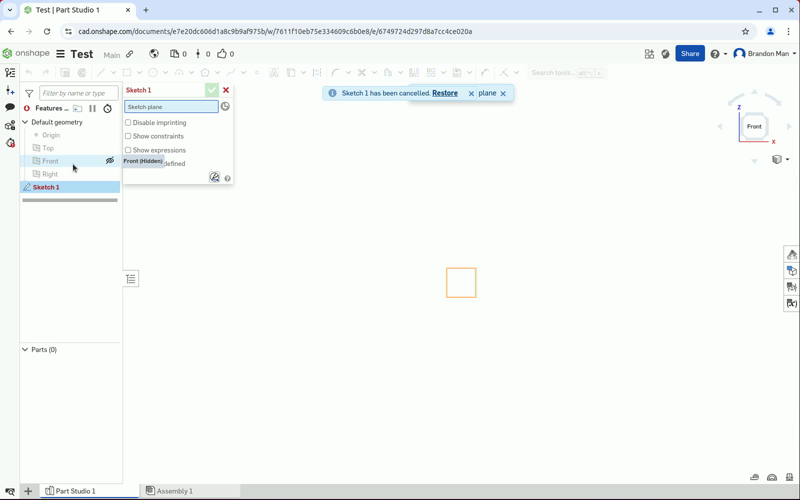
click(73, 163)
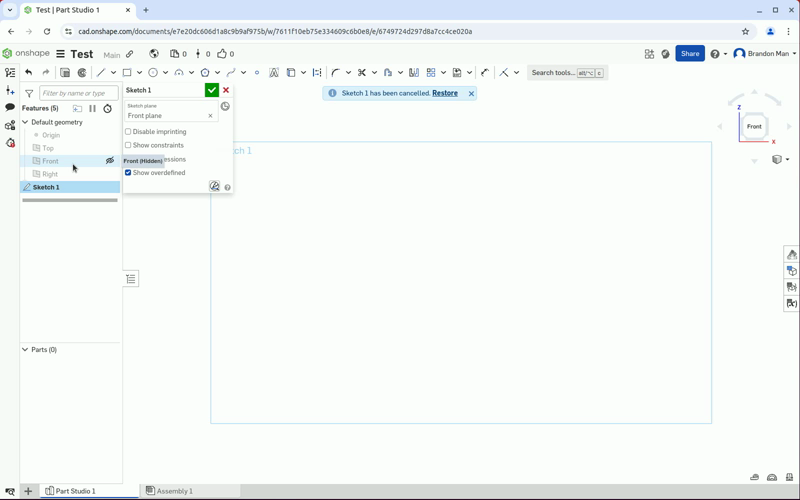
mouse_move(73, 352)
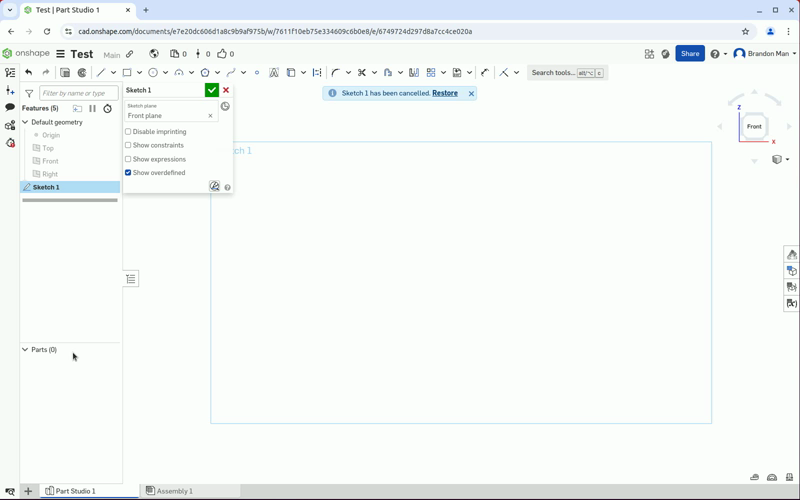
key(y)
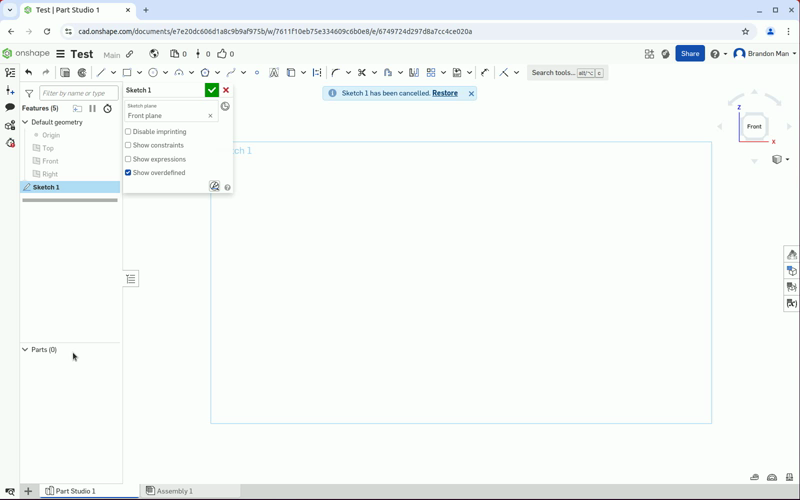
key(c)
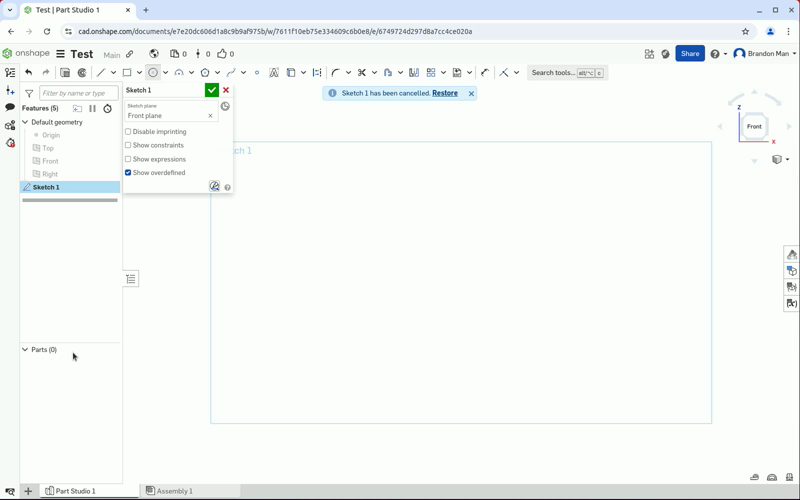
key_down(shift)
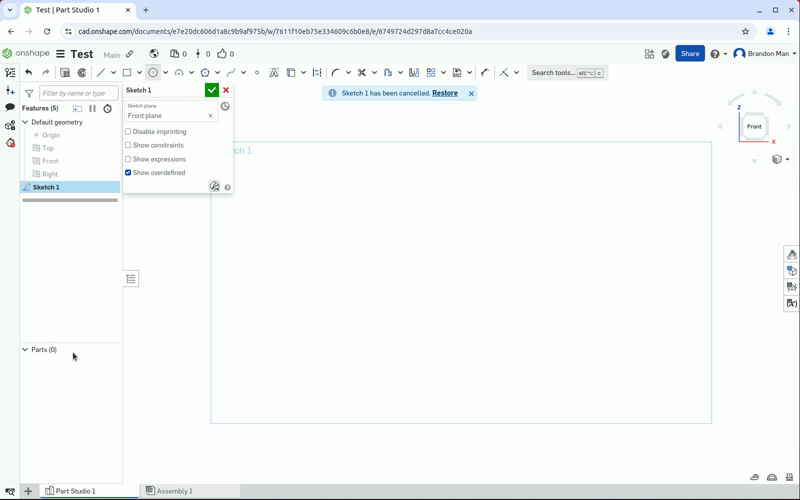
mouse_move(460, 282)
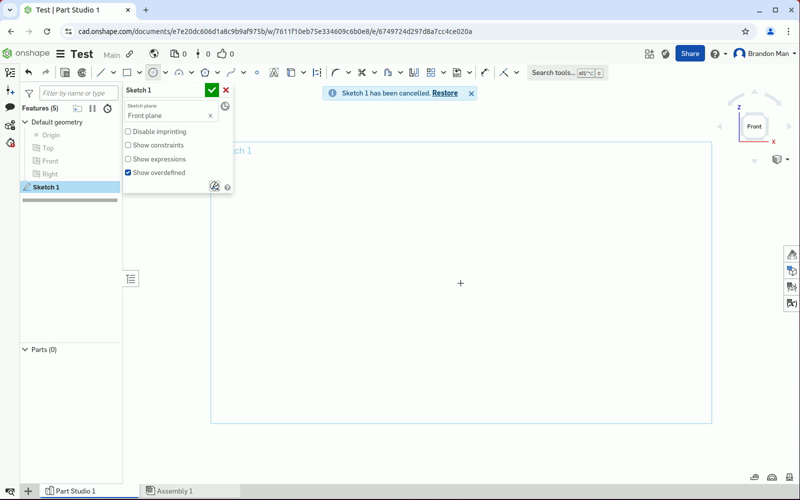
click(460, 282)
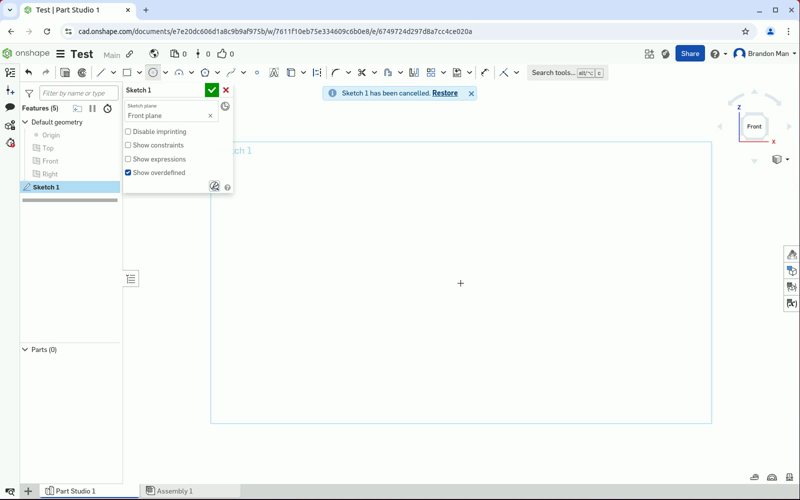
key_up(shift)
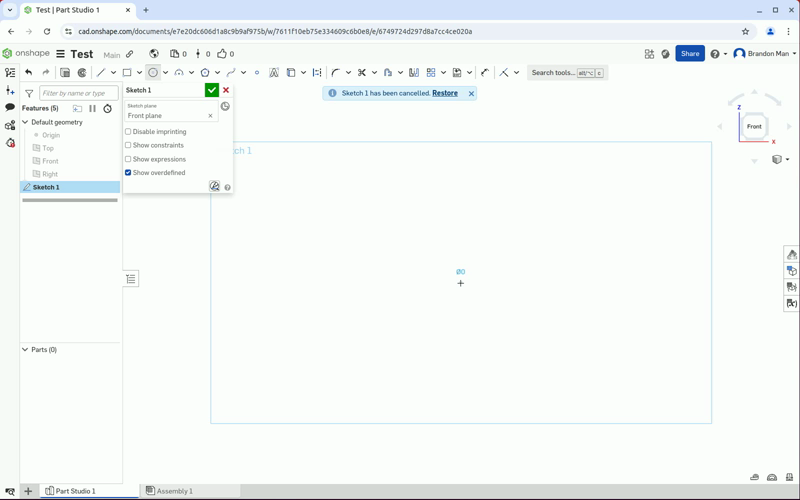
mouse_move(470, 282)
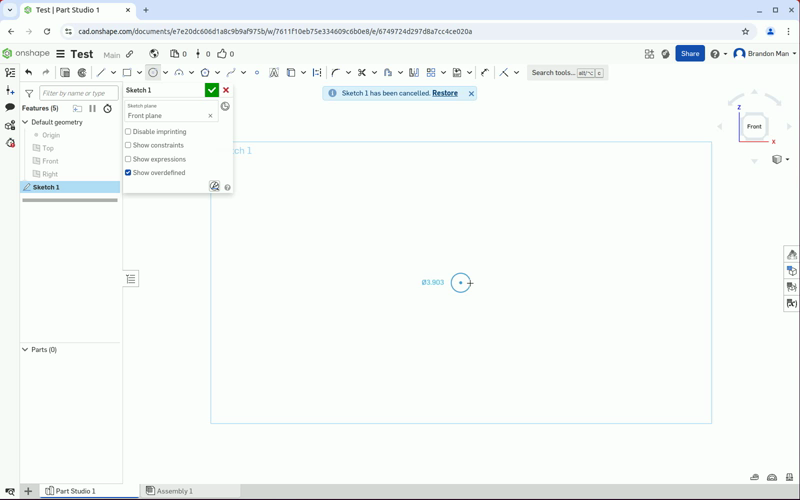
click(470, 282)
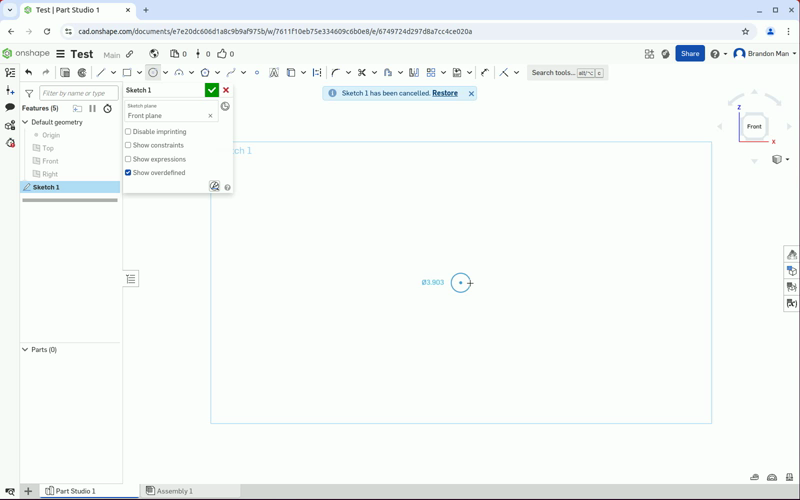
key(esc)
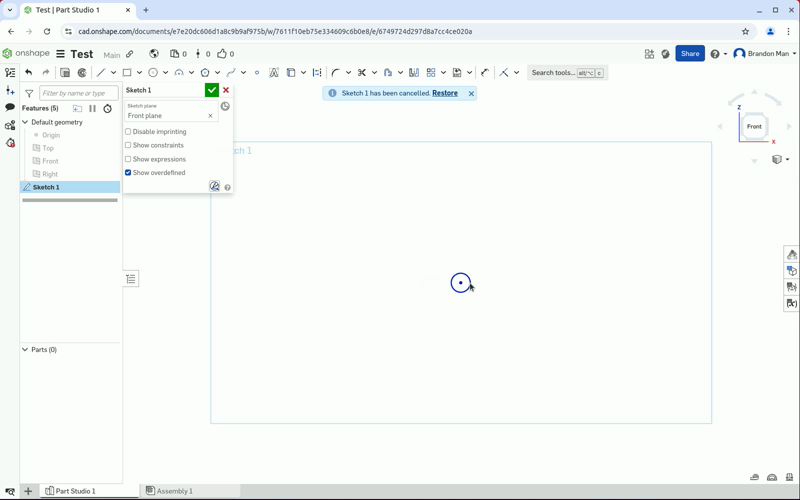
mouse_move(457, 283)
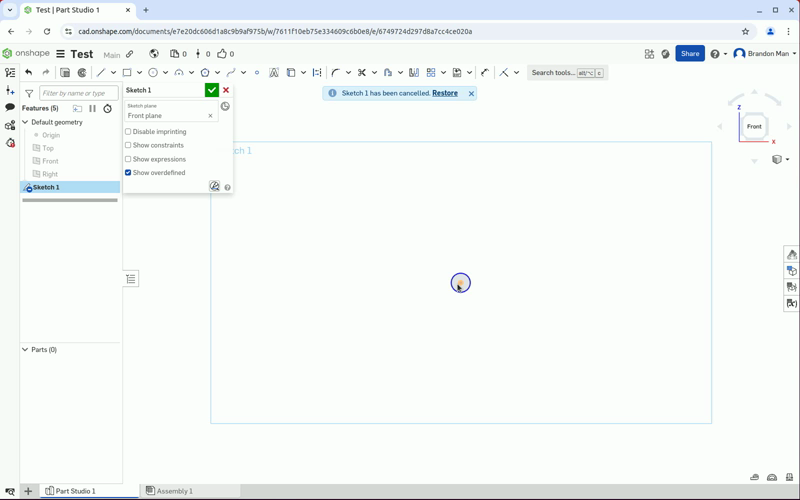
scroll(6)
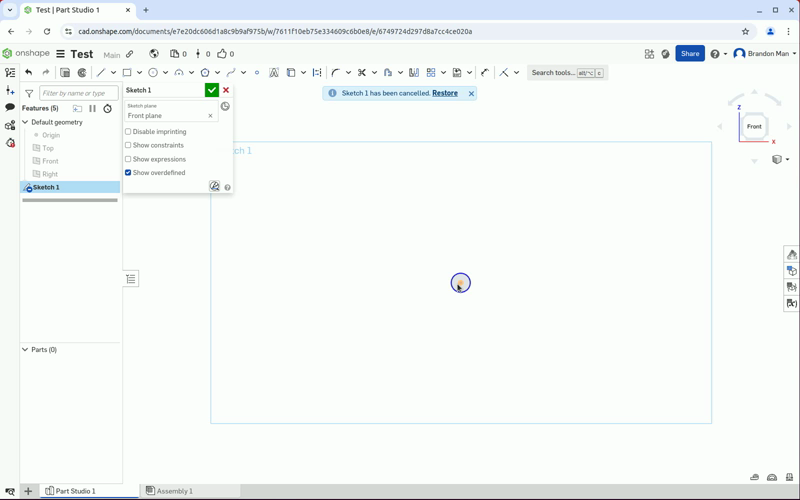
scroll(6)
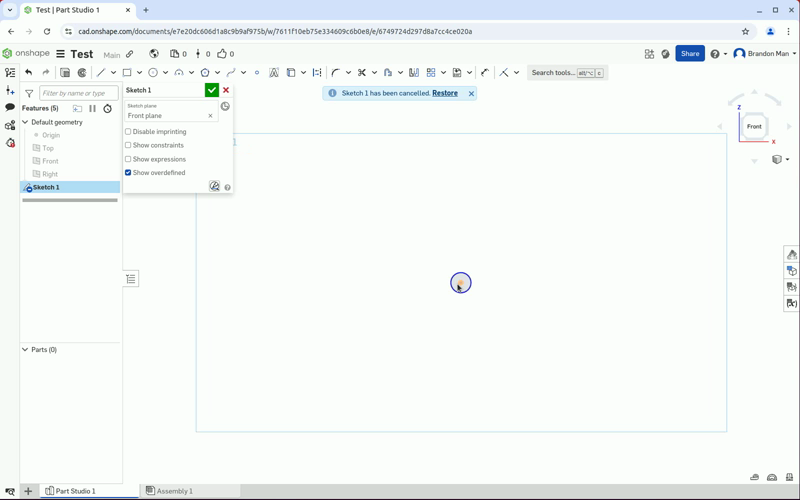
scroll(6)
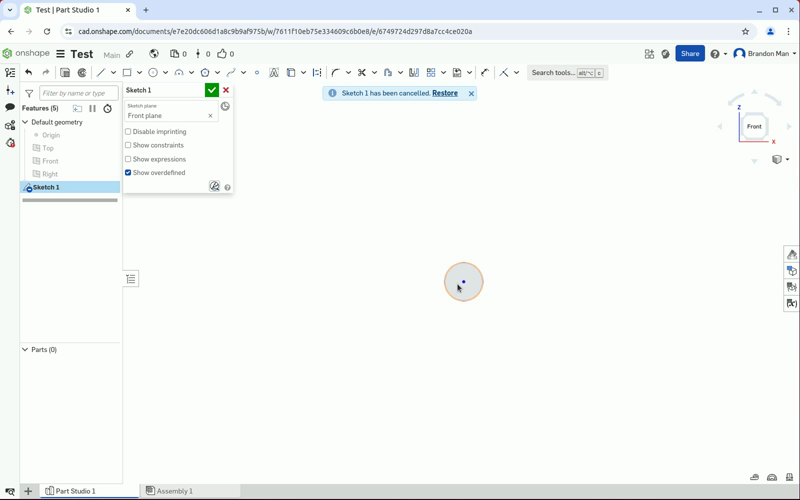
scroll(6)
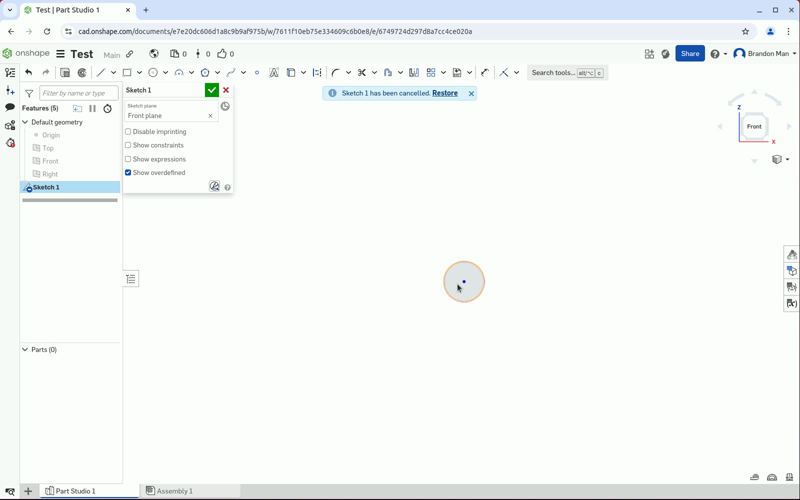
scroll(6)
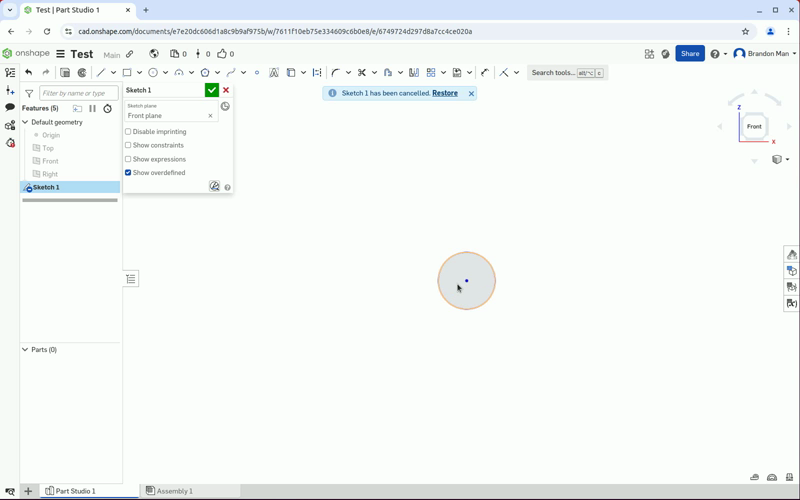
scroll(6)
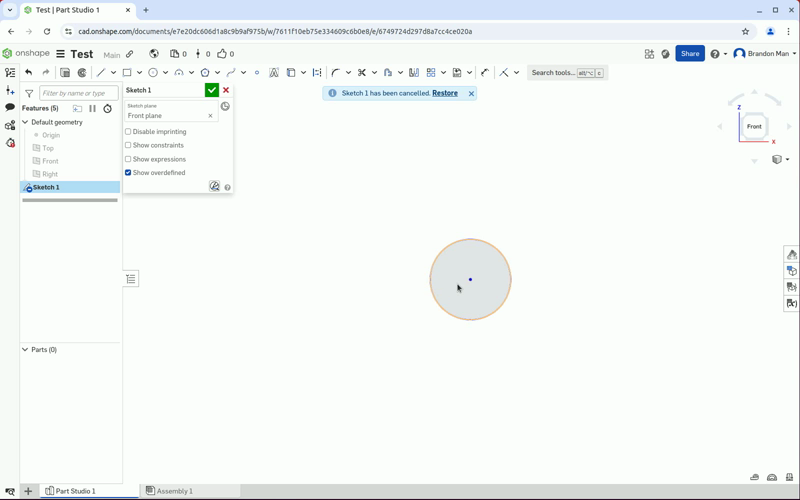
scroll(6)
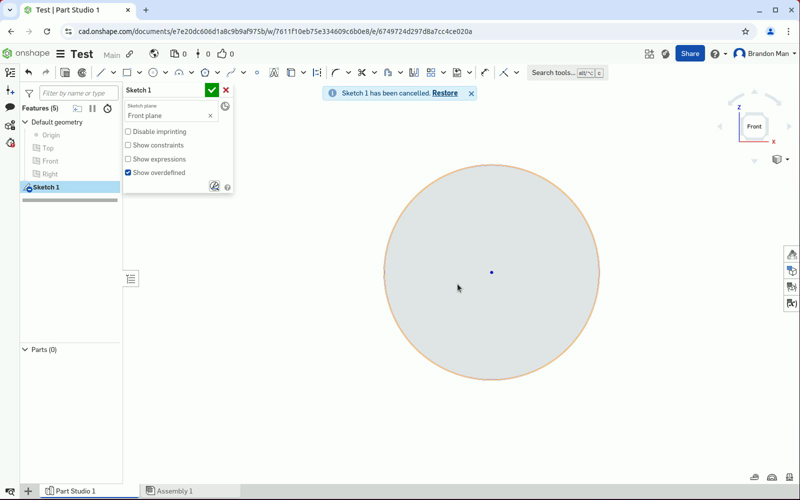
click(457, 283)
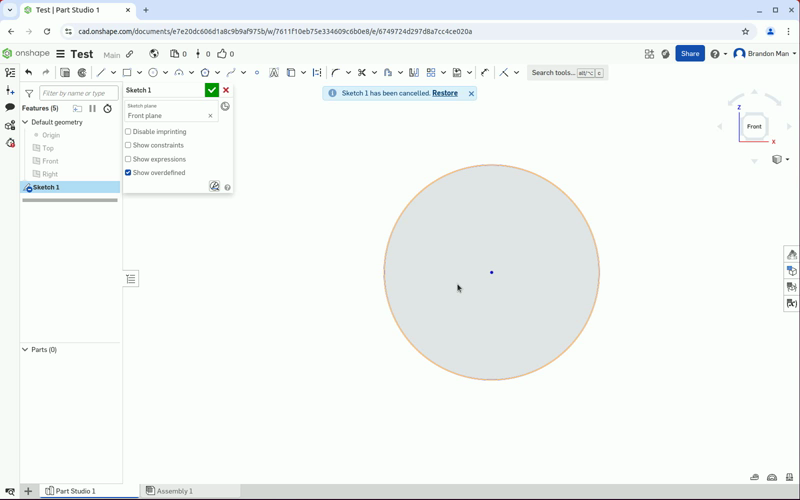
scroll(-6)
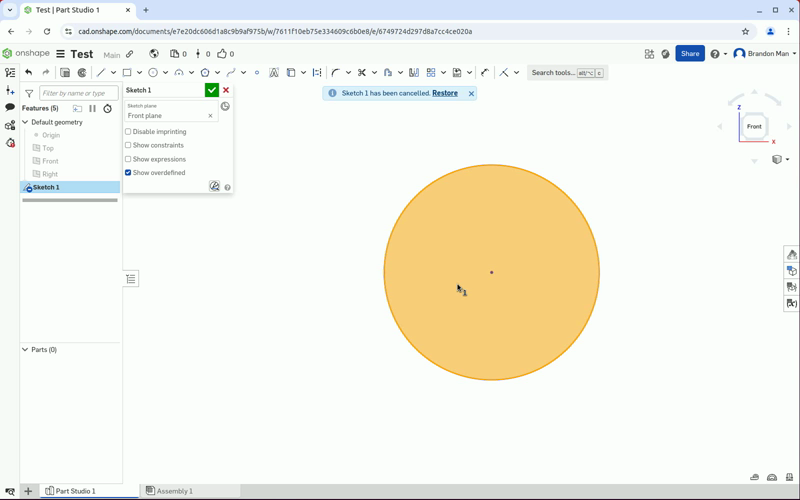
scroll(-6)
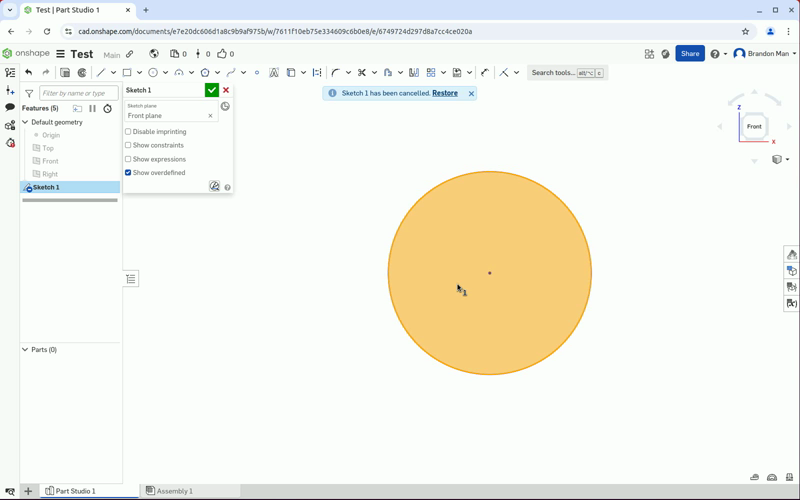
scroll(-6)
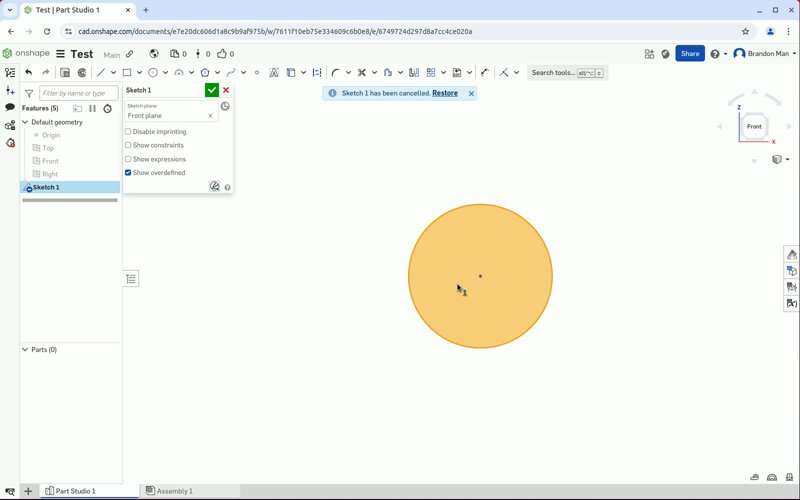
scroll(-6)
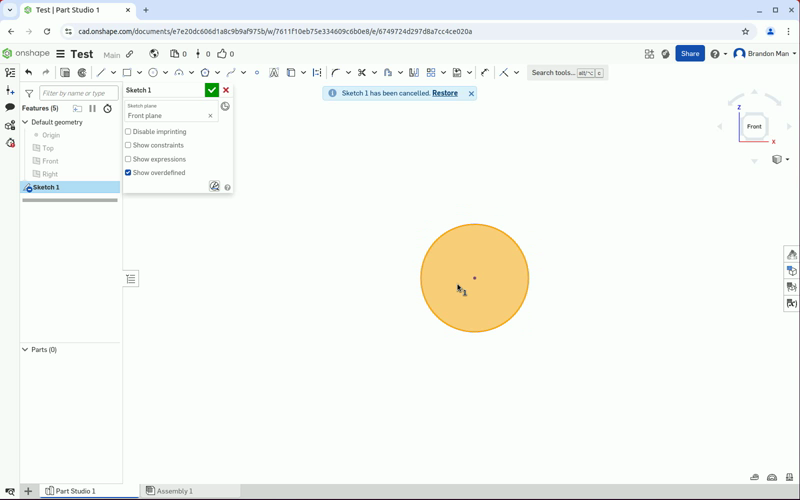
scroll(-6)
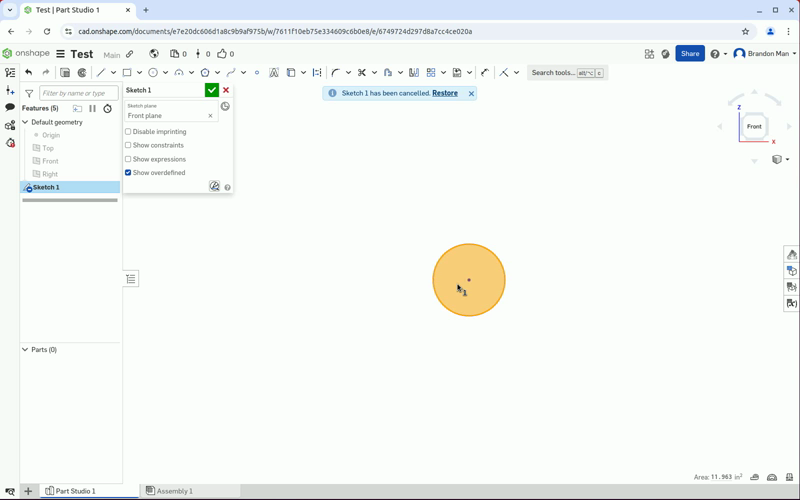
scroll(-6)
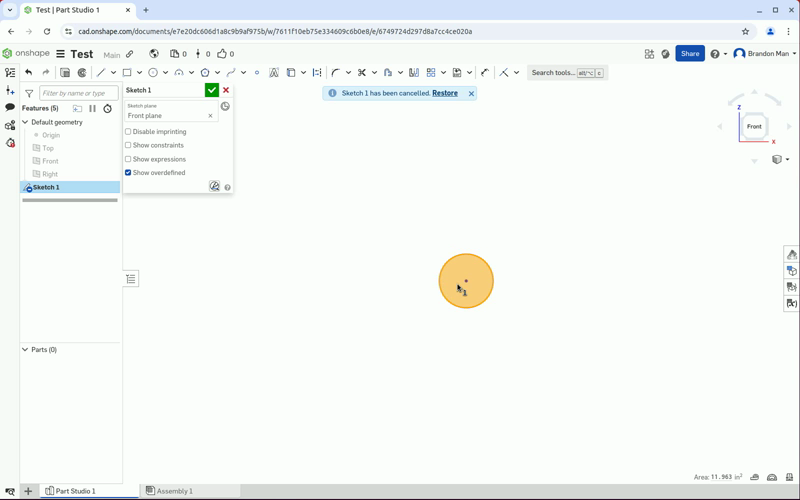
scroll(-6)
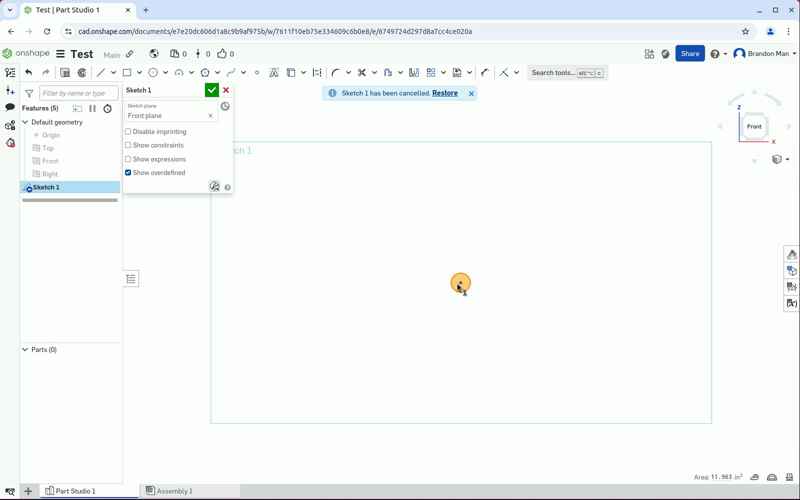
mouse_move(73, 352)
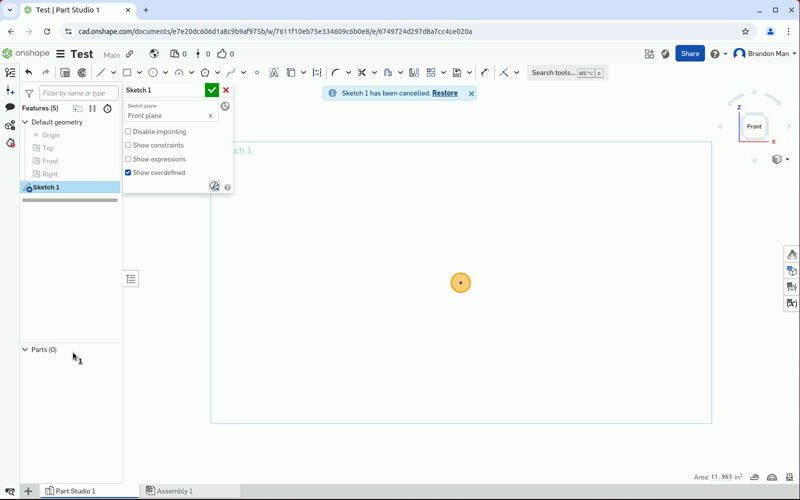
key(shift+y)
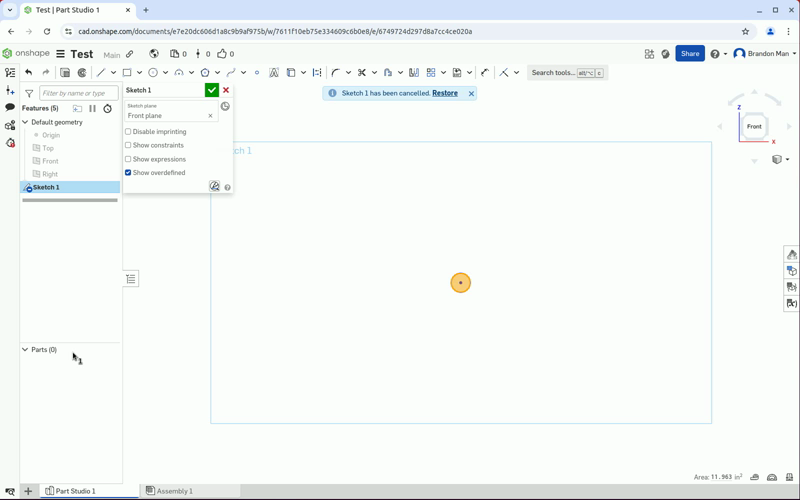
key(shift+e)
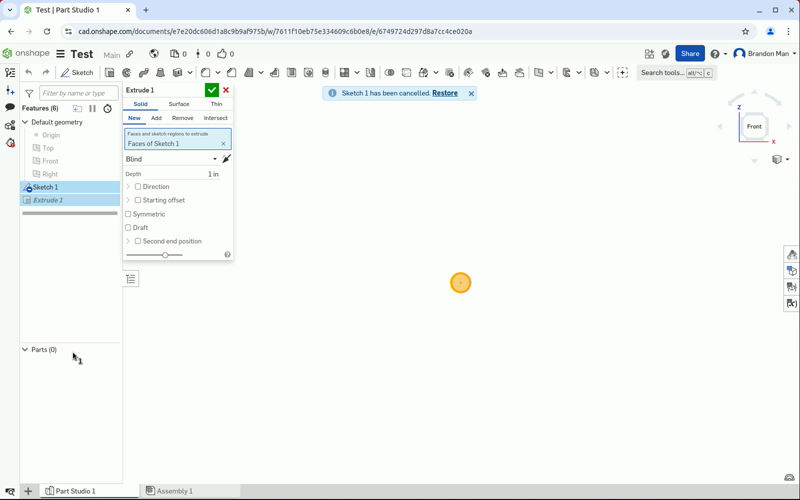
mouse_move(143, 106)
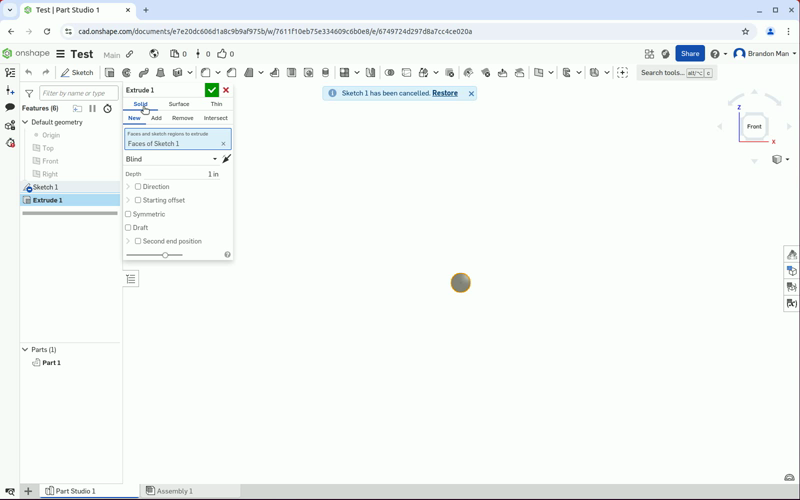
click(143, 106)
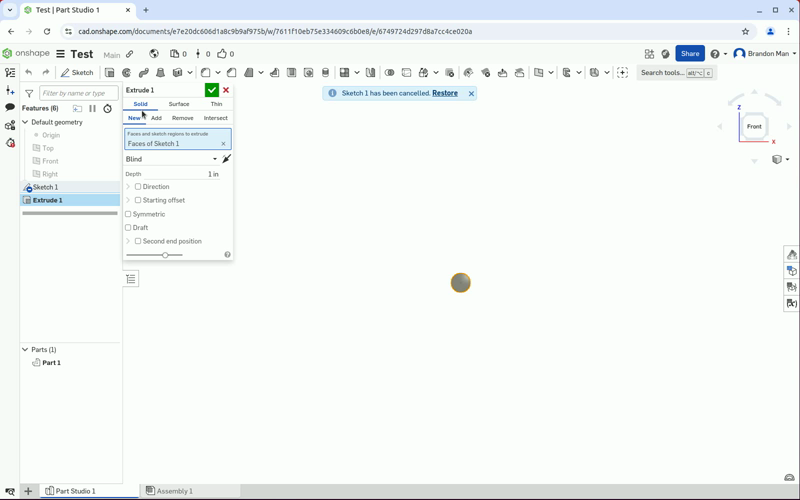
mouse_move(137, 120)
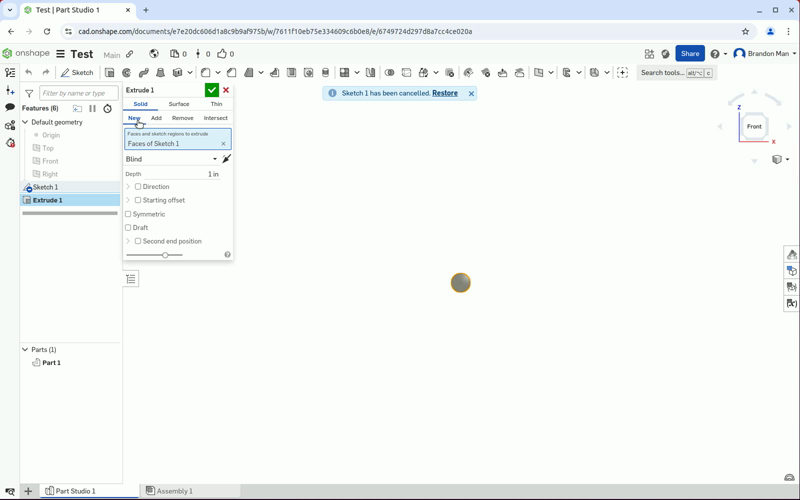
click(137, 120)
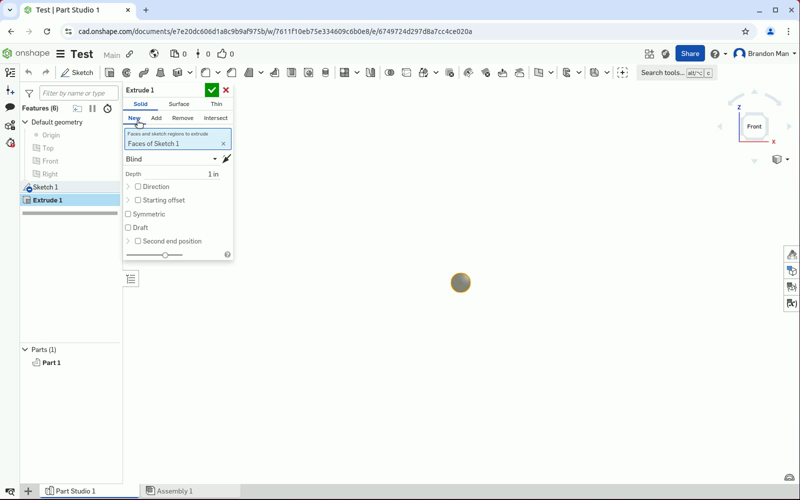
key(tab, 4)
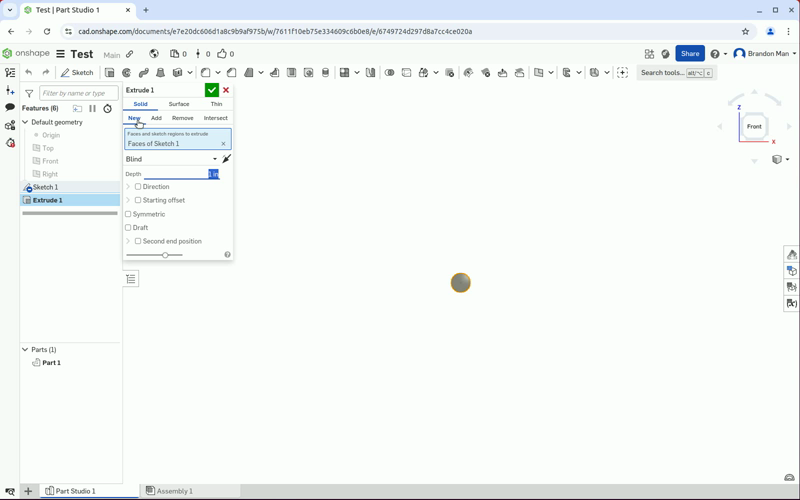
text(20.942)
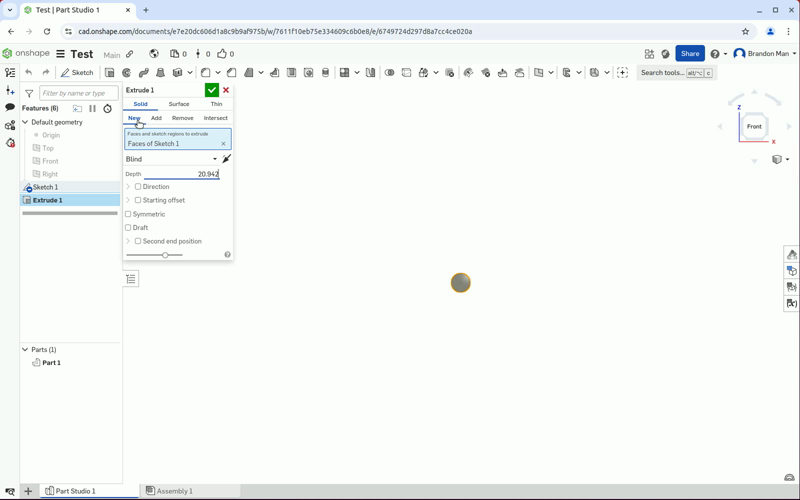
key(enter)
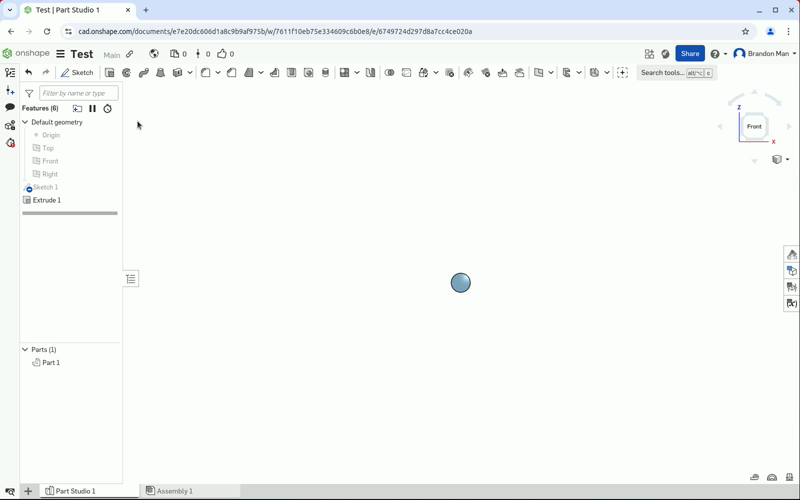
key(shift+h)
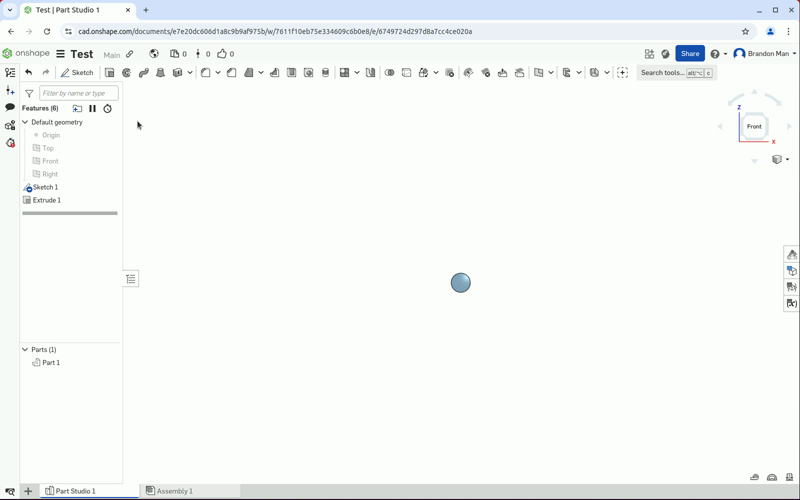
key(shift+h)
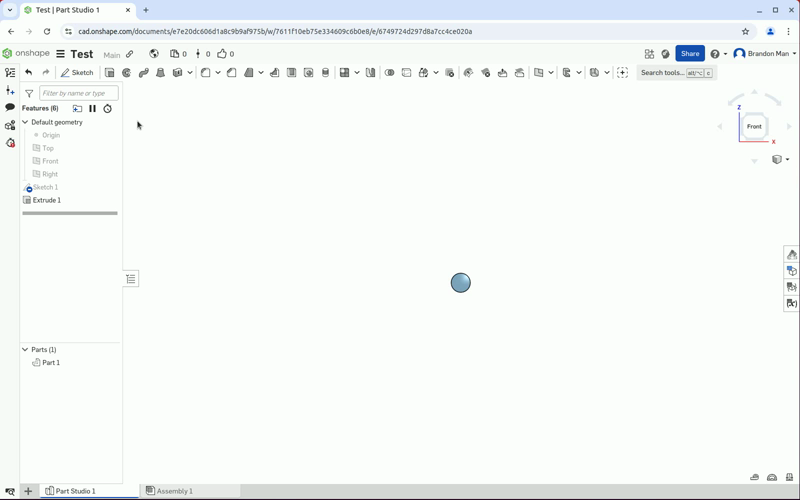
mouse_move(73, 189)
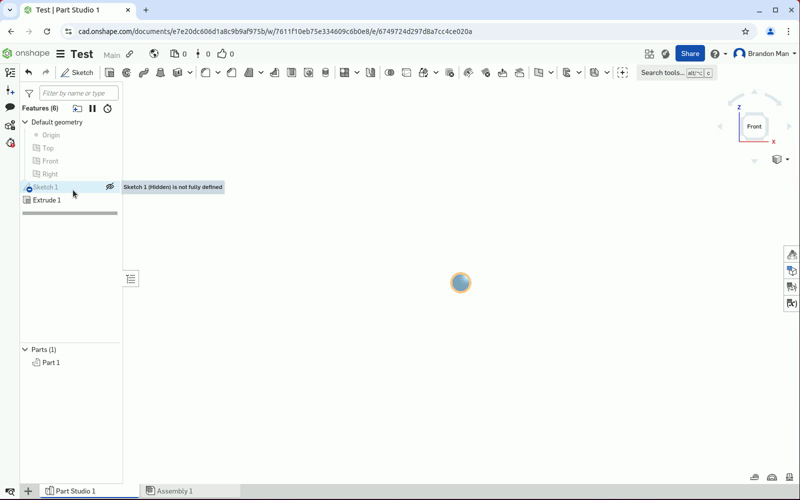
click(73, 189)
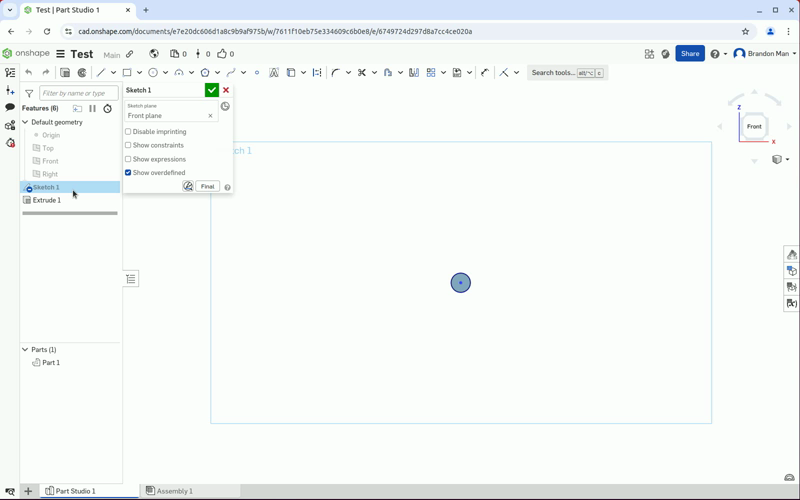
mouse_move(229, 92)
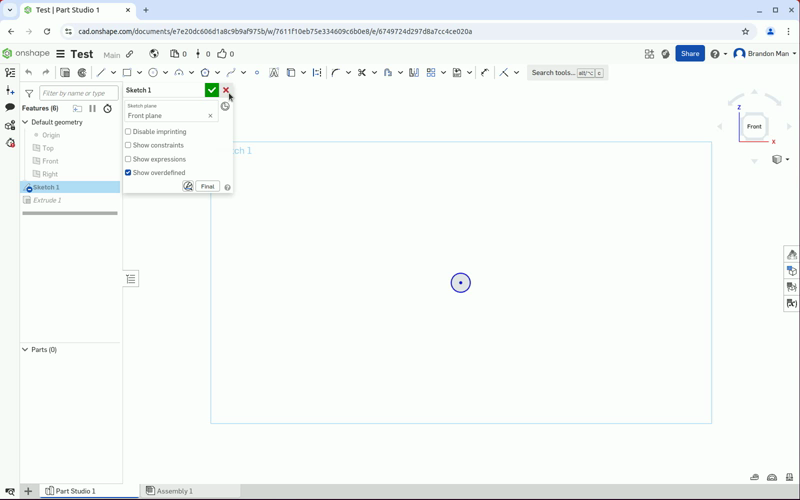
click(229, 92)
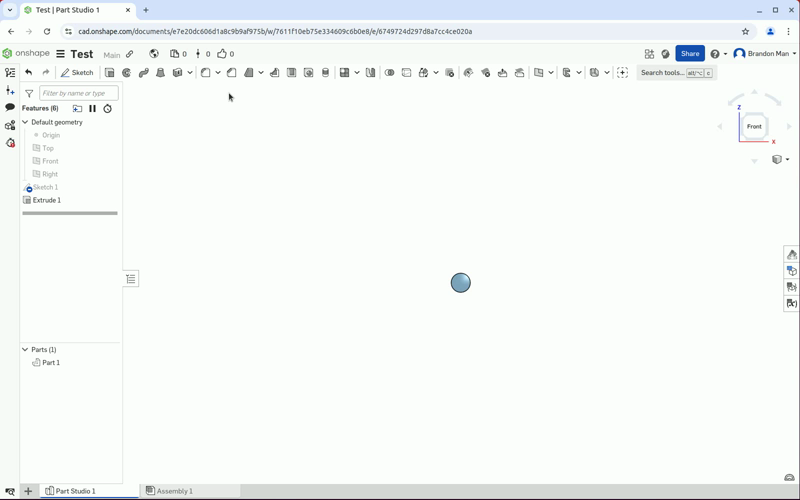
mouse_move(541, 75)
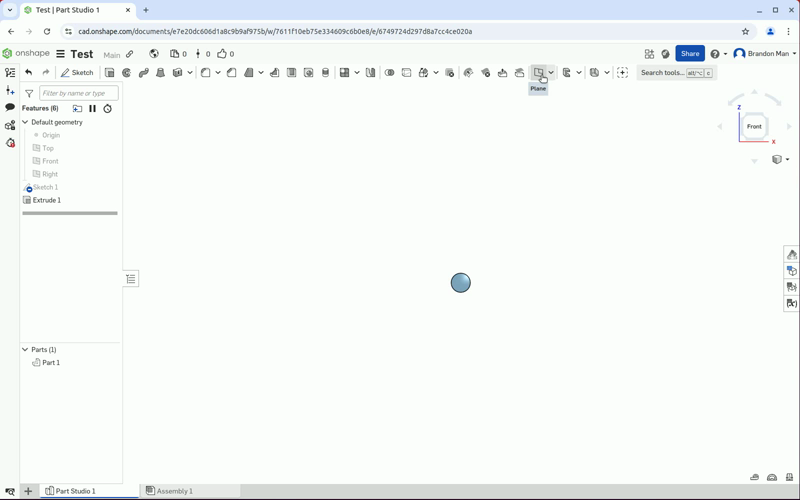
click(541, 75)
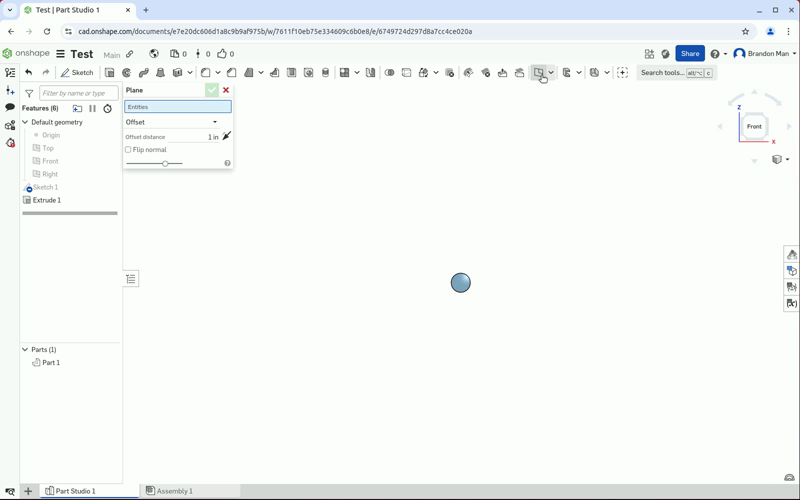
mouse_move(73, 163)
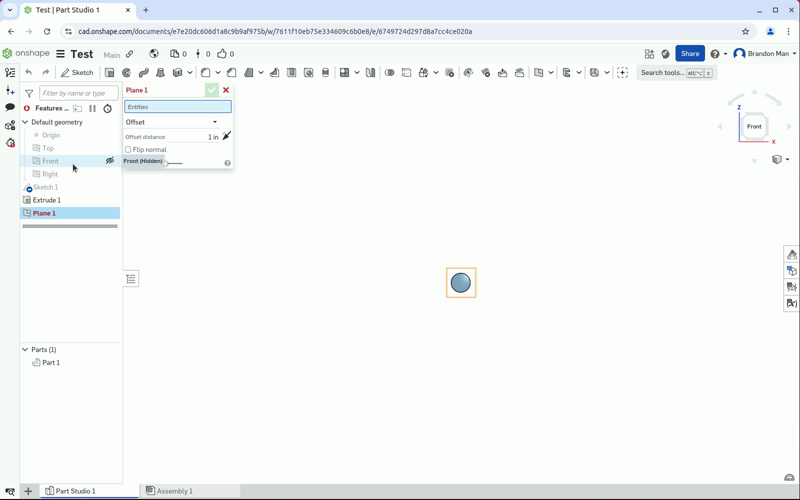
click(73, 163)
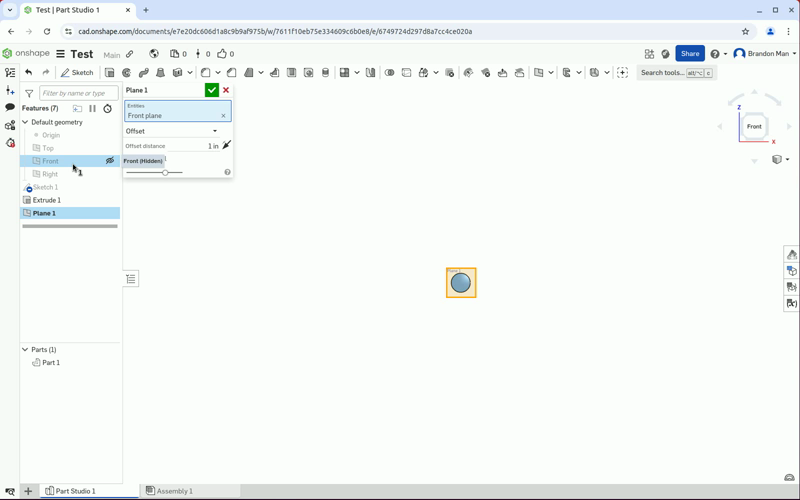
key(tab, 2)
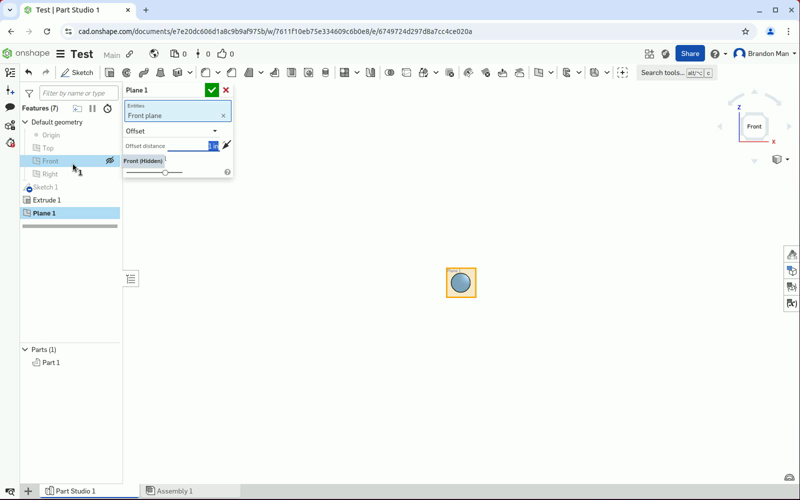
text(20.951)
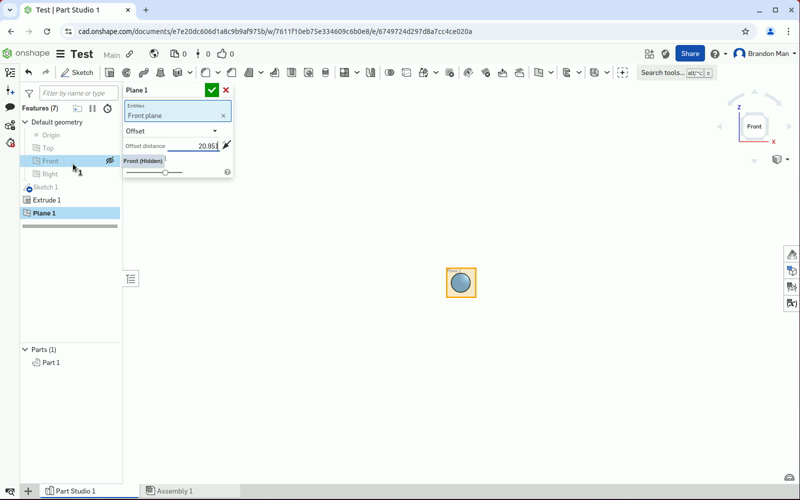
key(enter, 2)
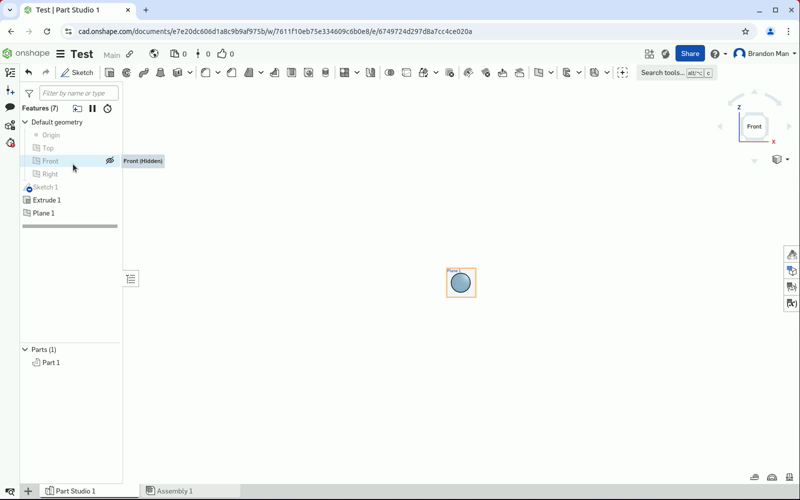
key(shift+s)
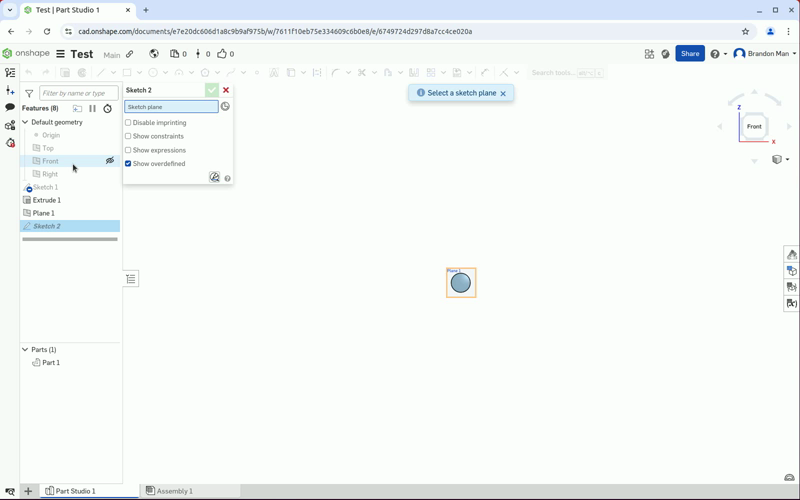
mouse_move(73, 215)
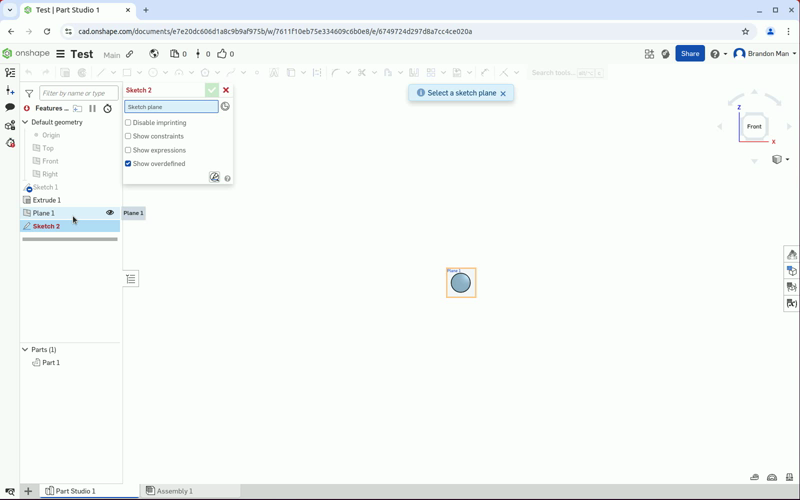
click(73, 215)
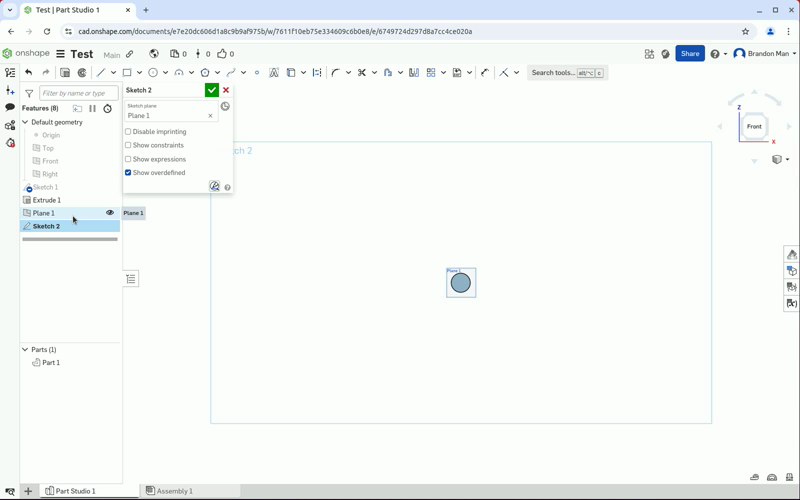
mouse_move(73, 352)
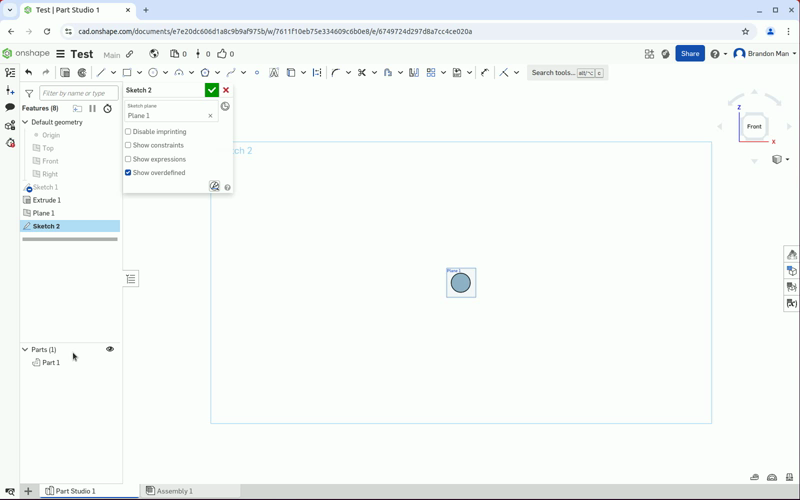
key(y)
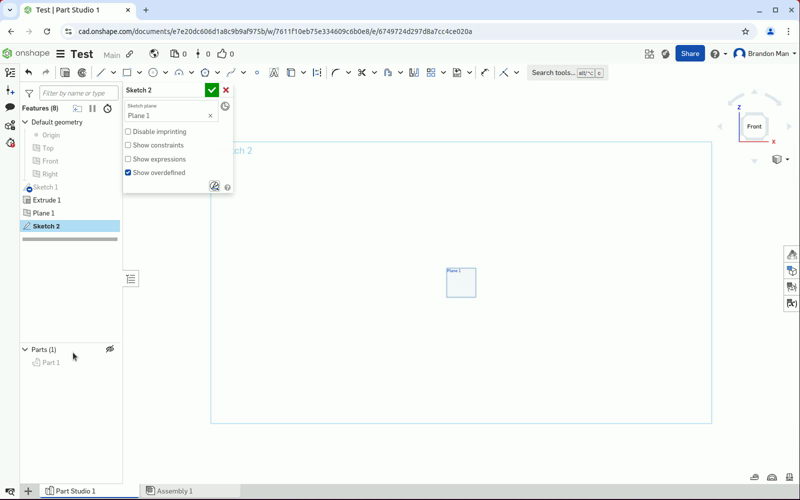
key(l)
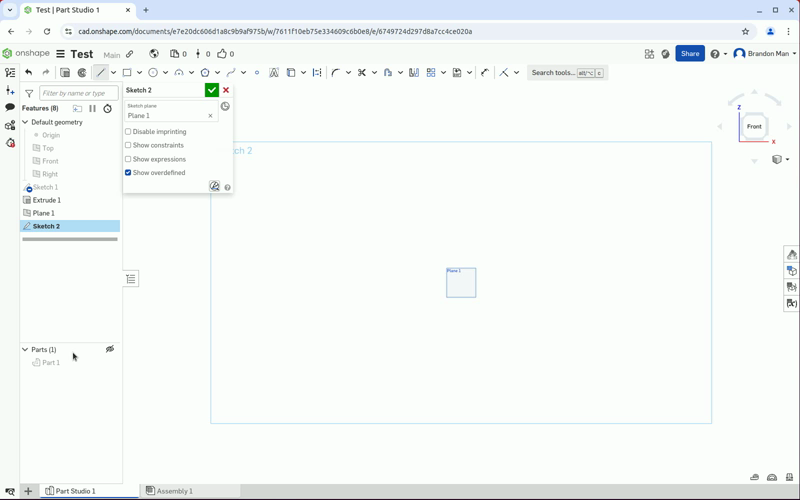
key_down(shift)
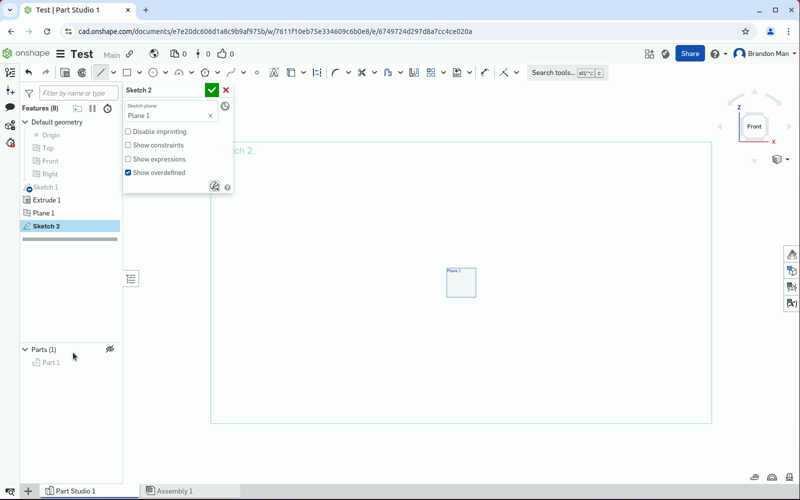
mouse_move(456, 287)
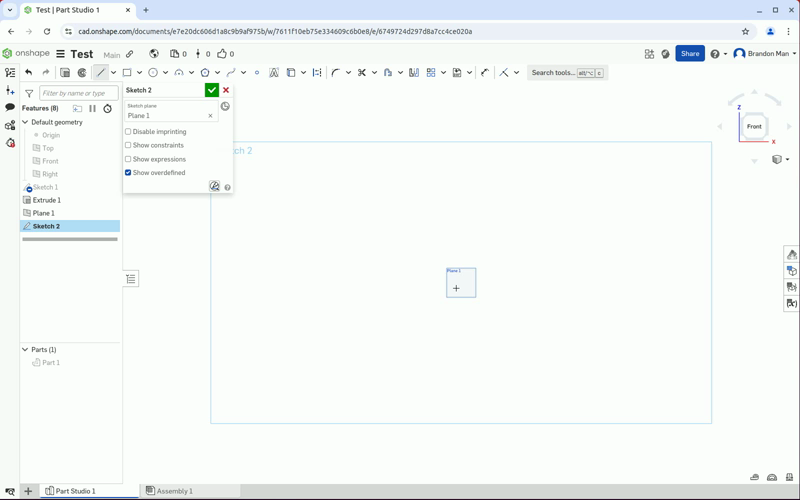
click(456, 287)
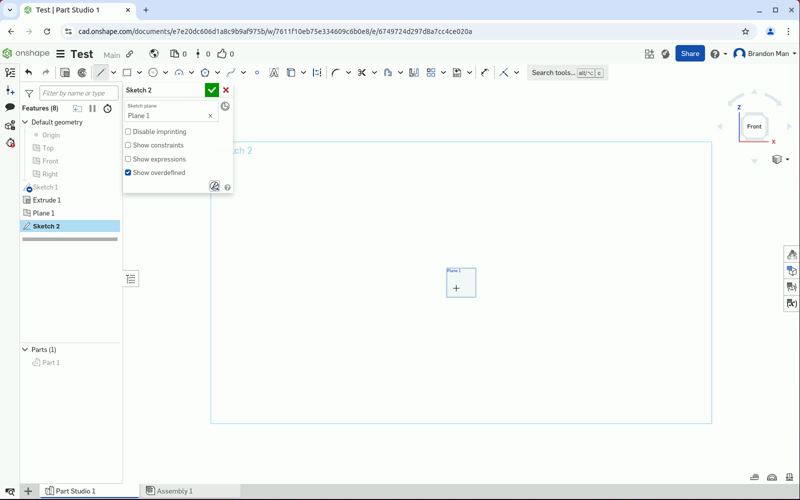
key_up(shift)
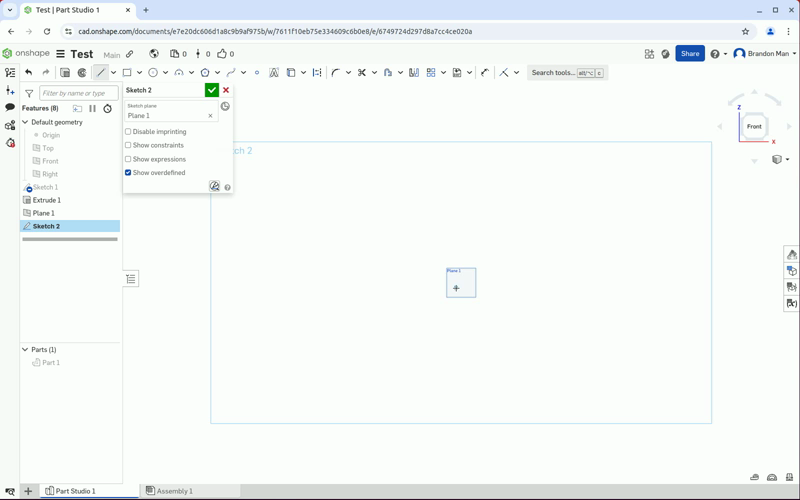
key_down(shift)
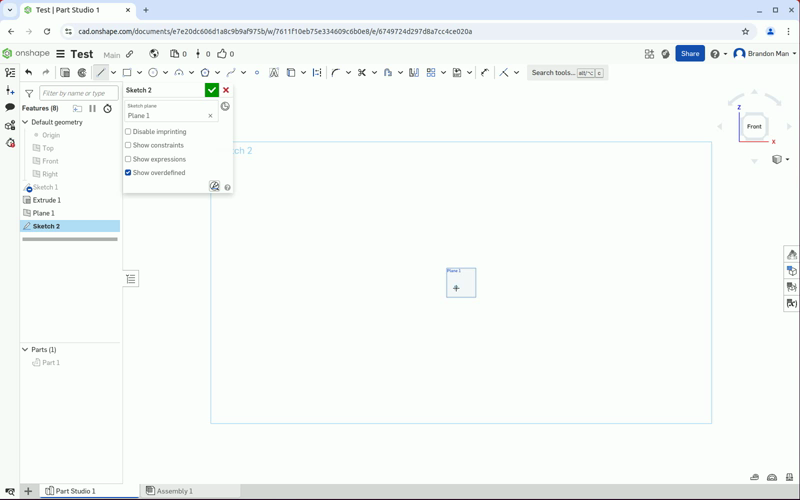
mouse_move(486, 287)
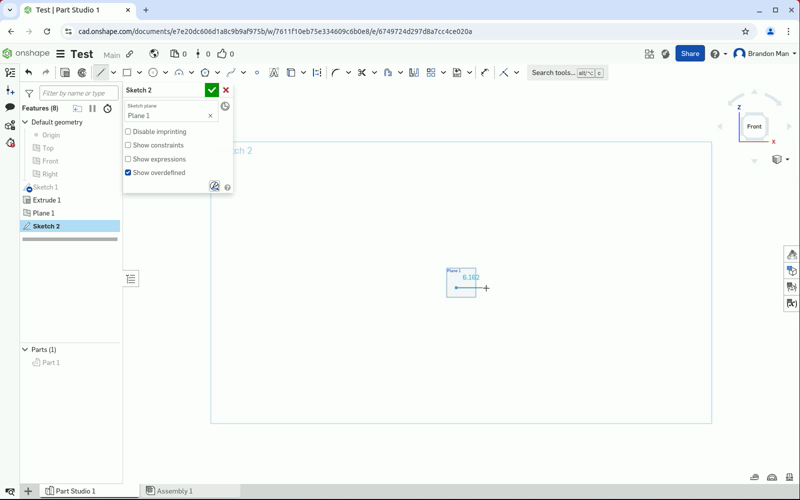
mouse_move(467, 287)
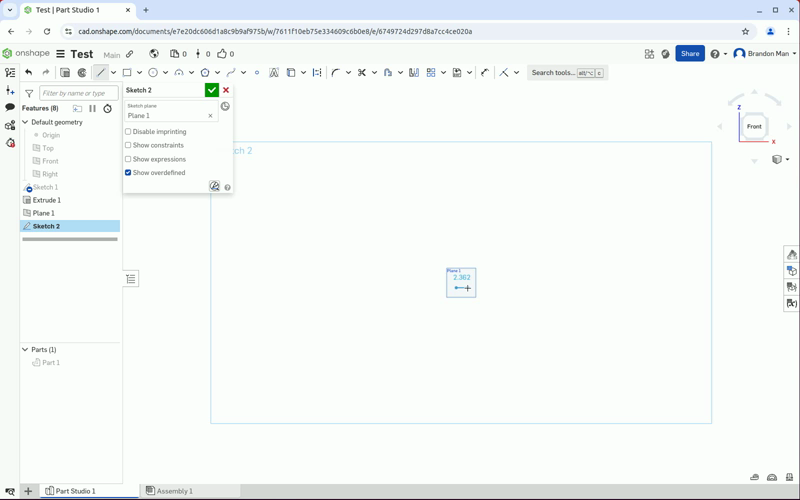
click(467, 287)
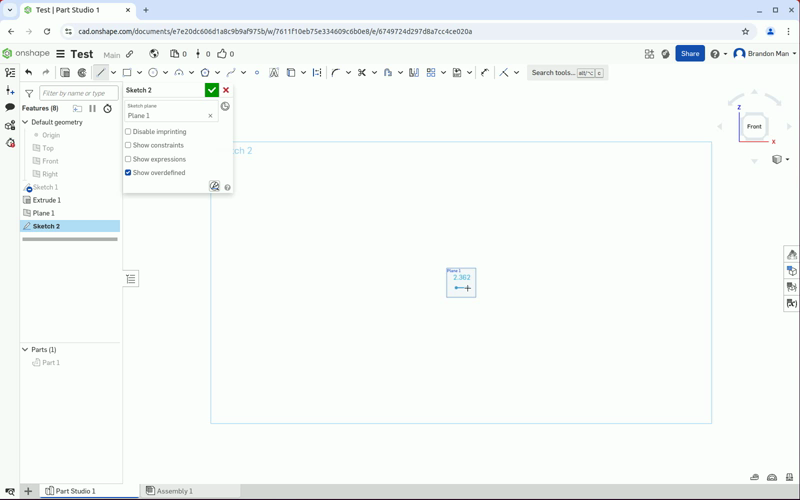
key_up(shift)
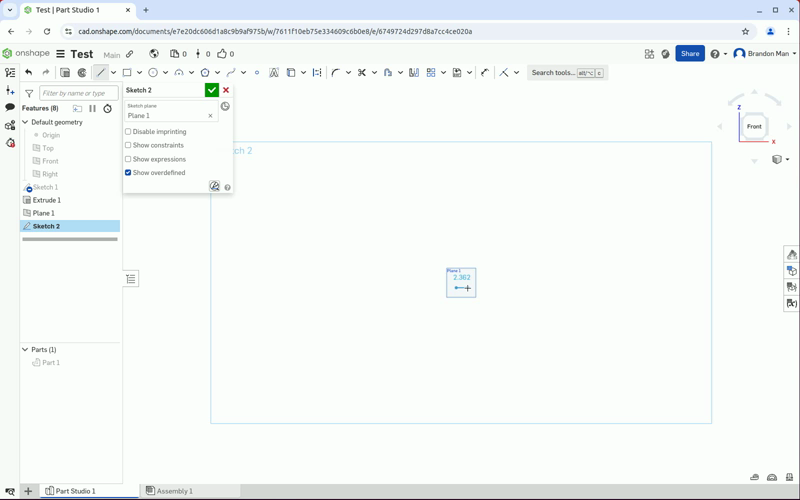
key_down(shift)
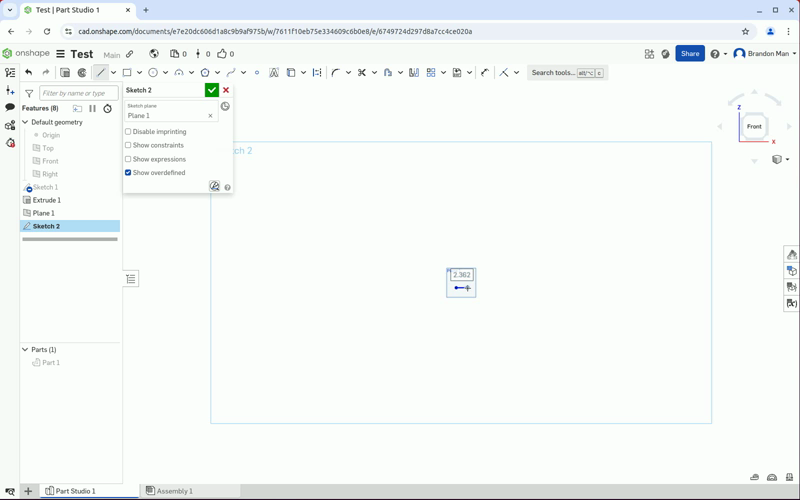
mouse_move(497, 287)
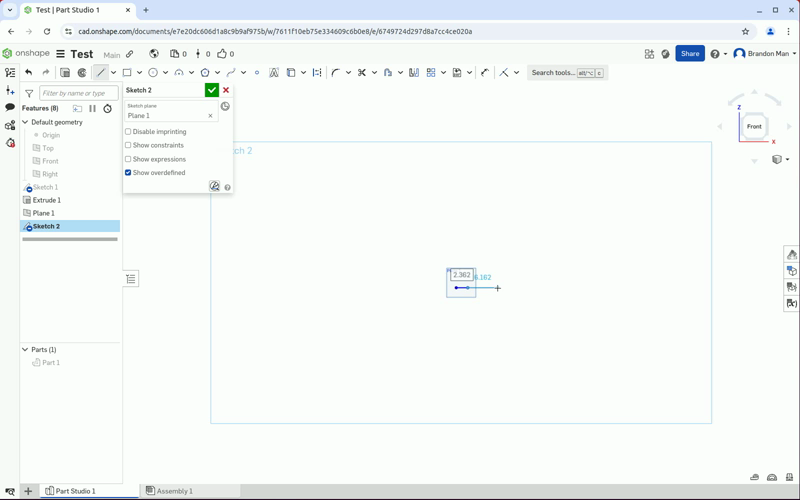
mouse_move(467, 276)
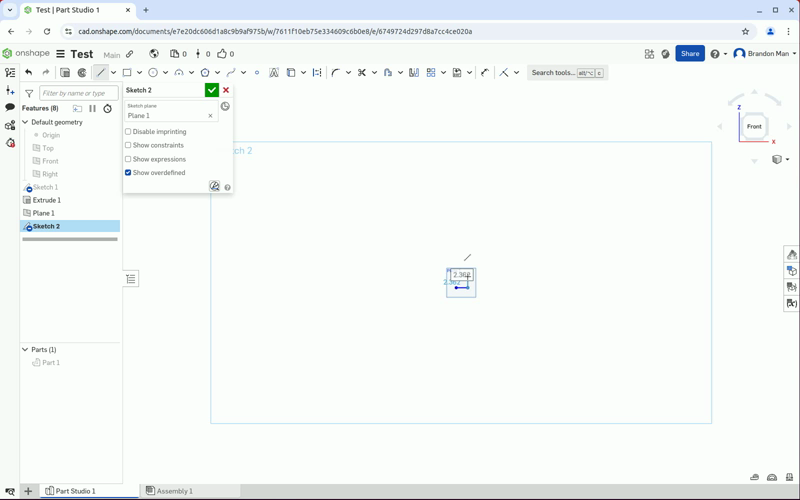
click(467, 276)
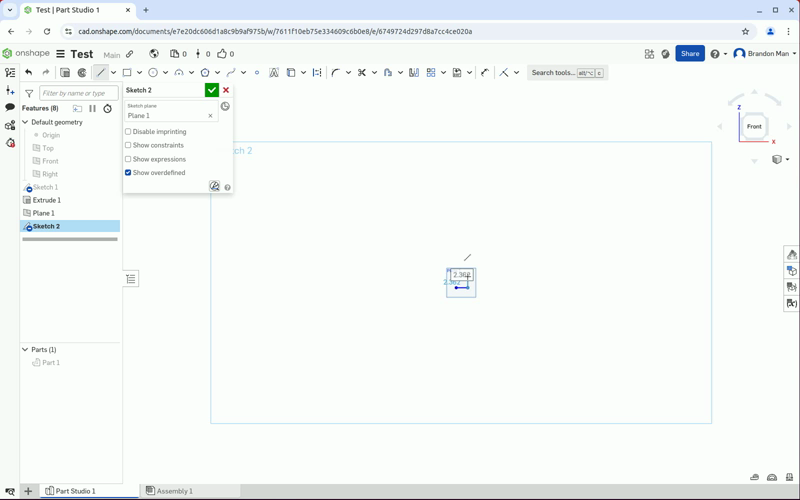
key_up(shift)
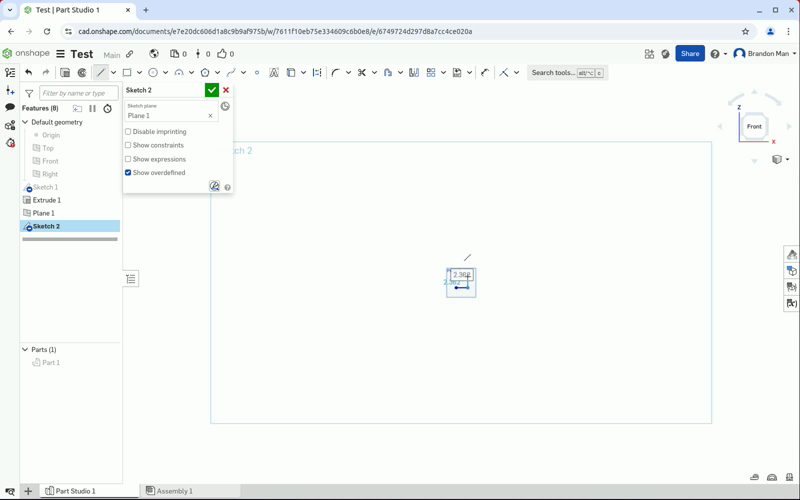
key_down(shift)
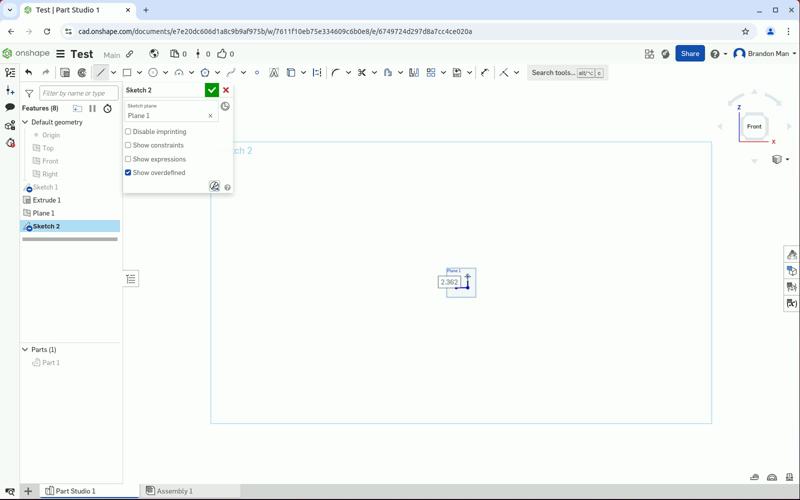
mouse_move(497, 276)
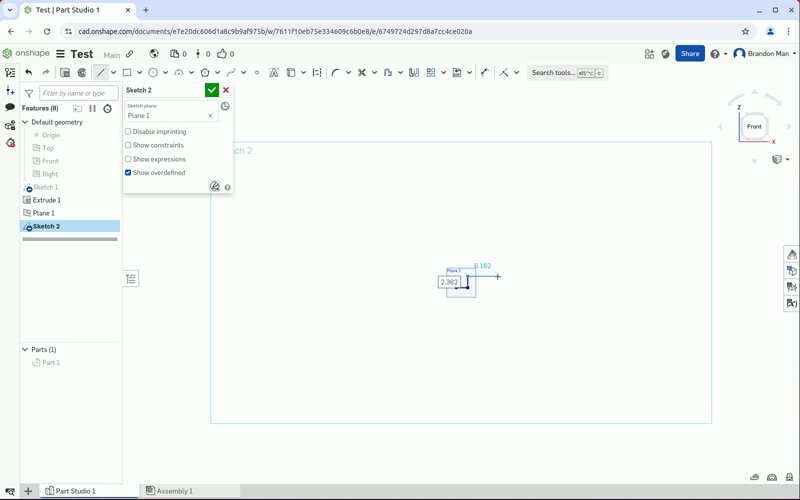
mouse_move(456, 276)
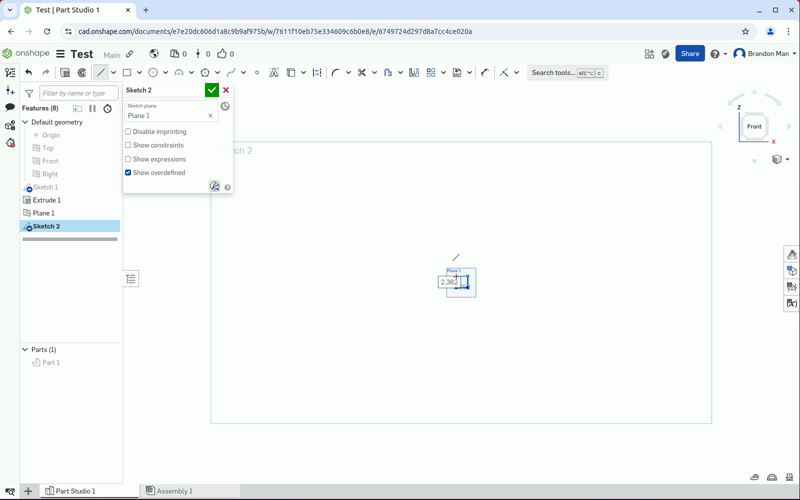
click(456, 276)
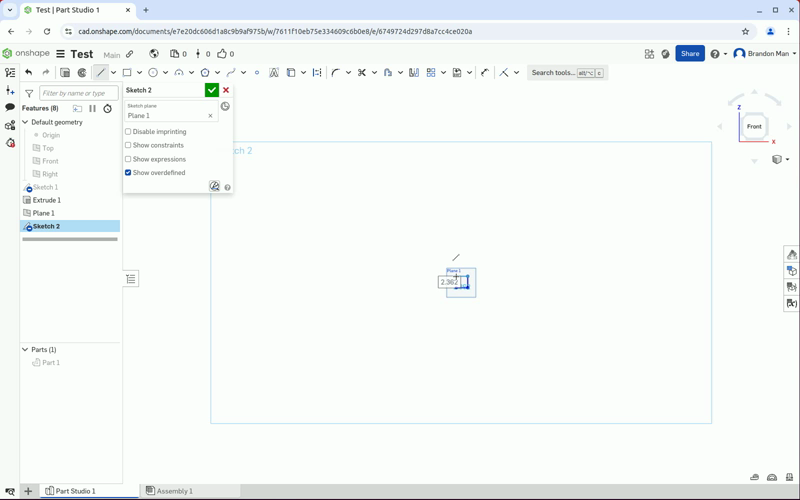
key_up(shift)
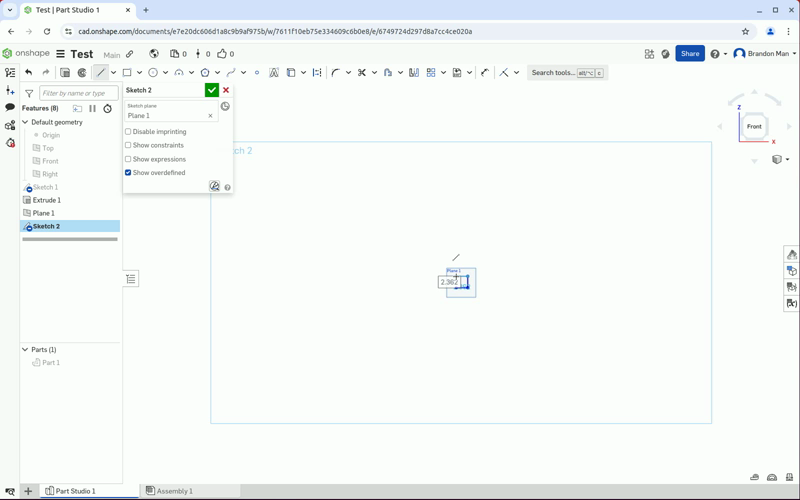
mouse_move(486, 276)
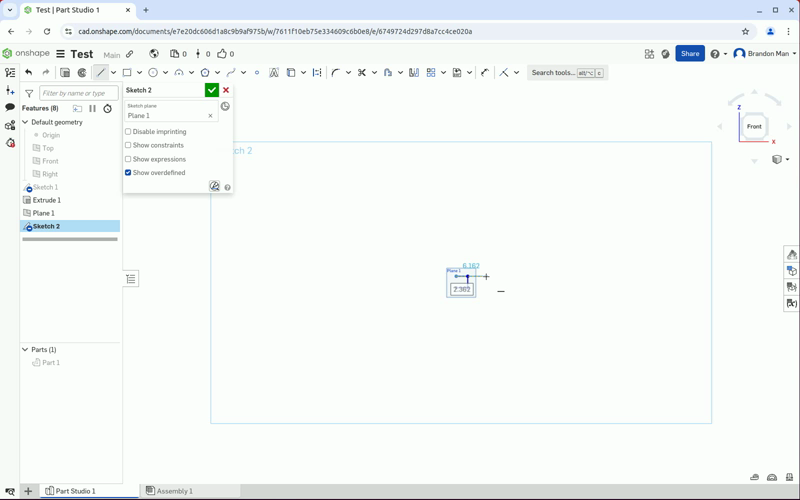
key_down(shift)
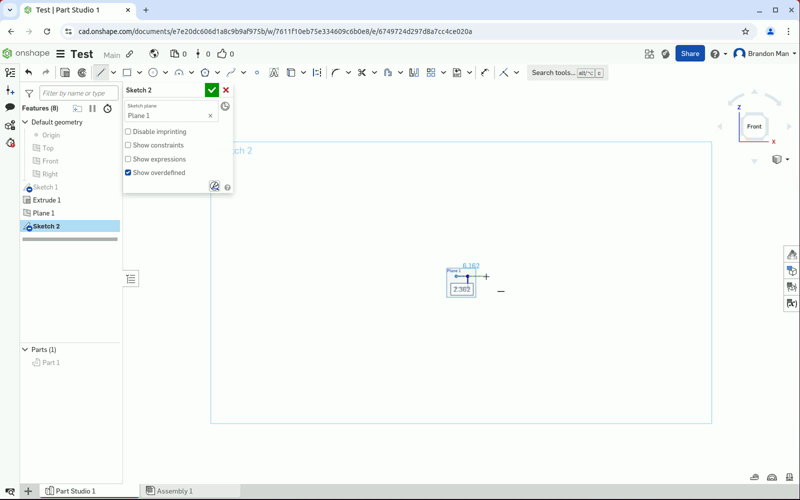
mouse_move(456, 287)
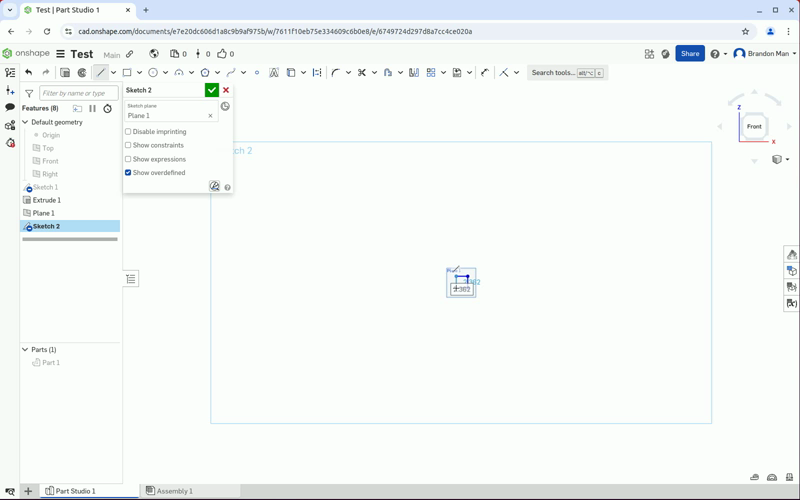
key_up(shift)
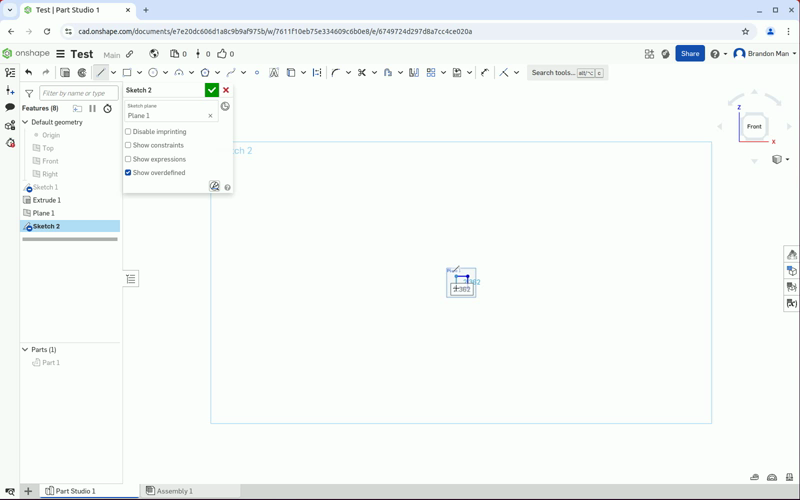
click(456, 287)
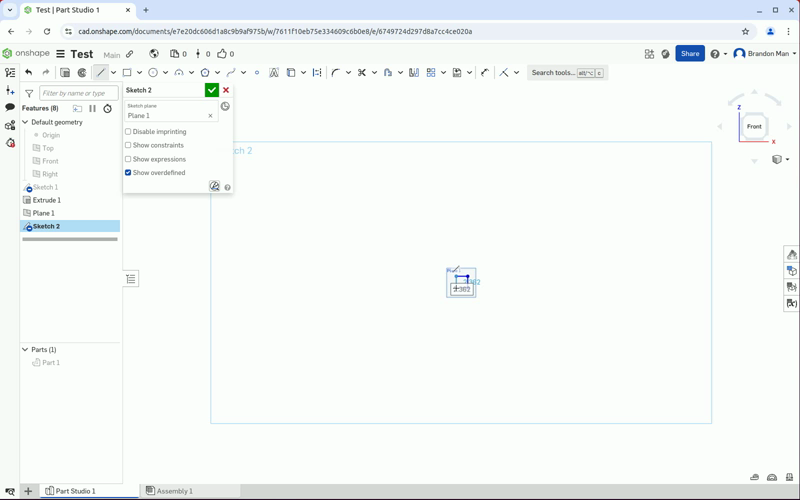
key(esc)
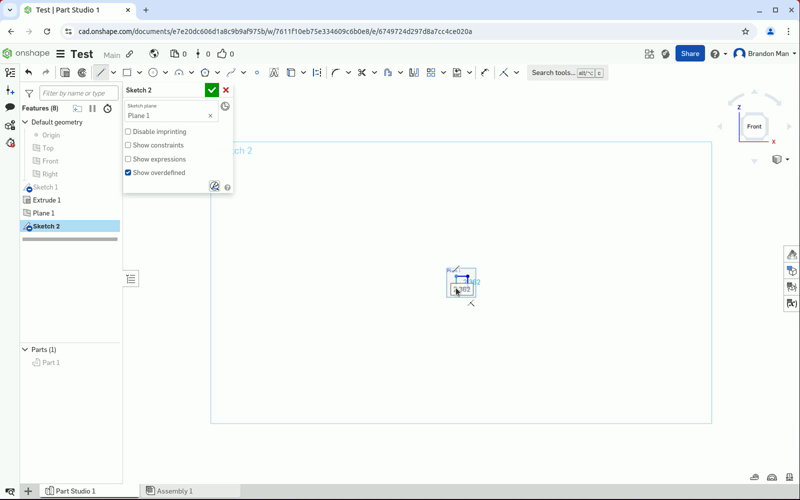
mouse_move(457, 285)
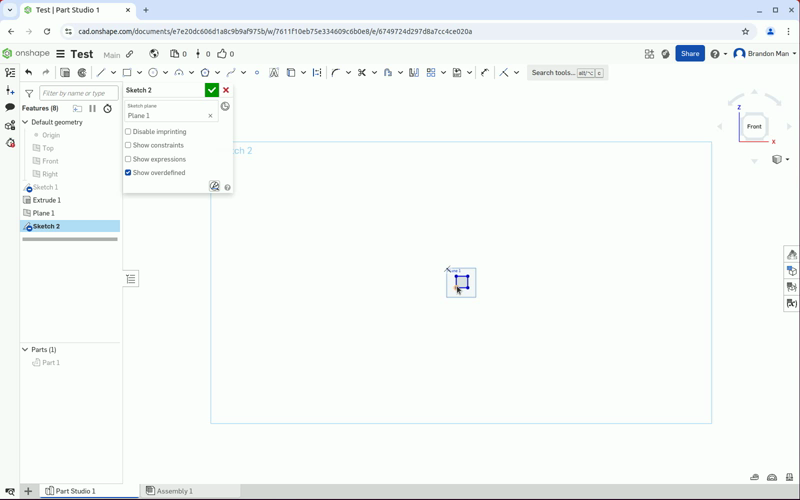
scroll(6)
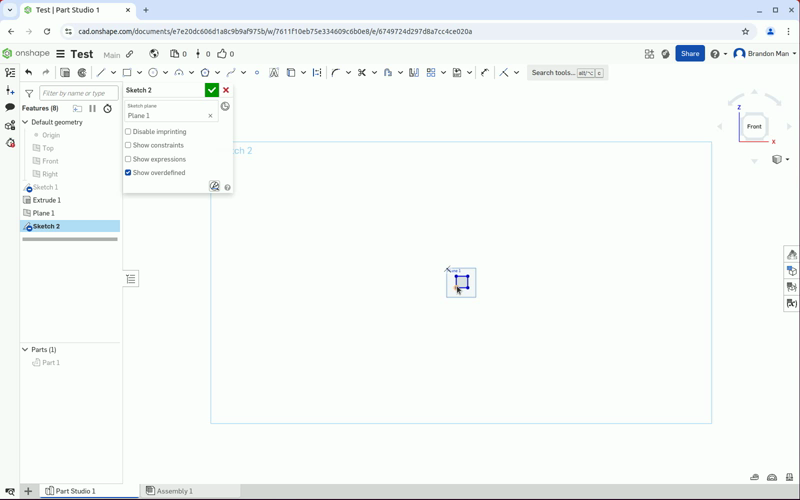
scroll(6)
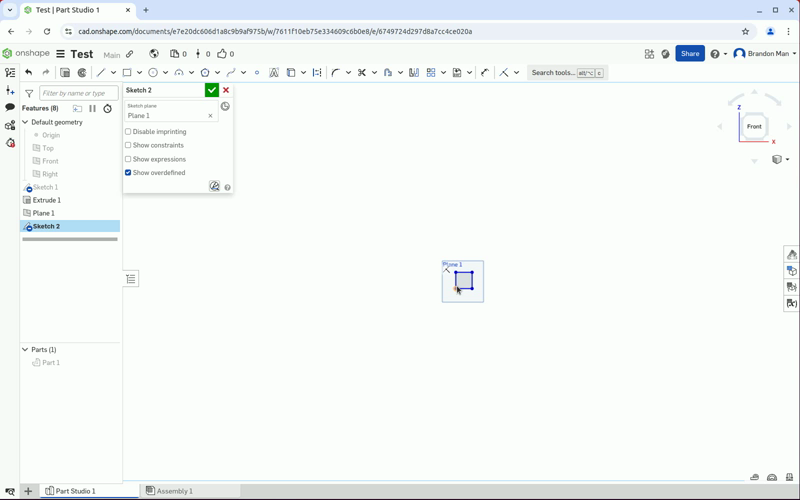
scroll(6)
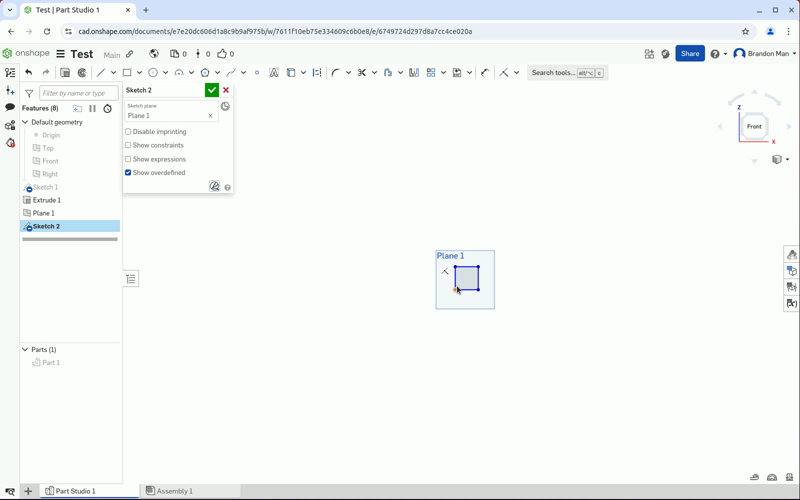
scroll(6)
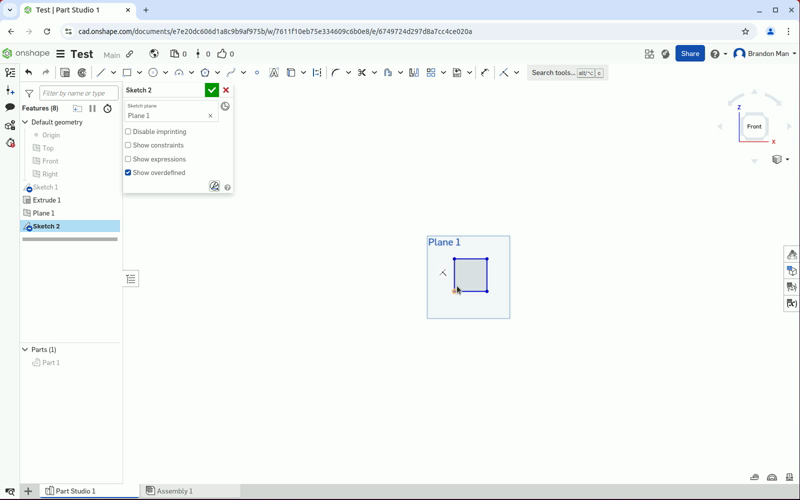
scroll(6)
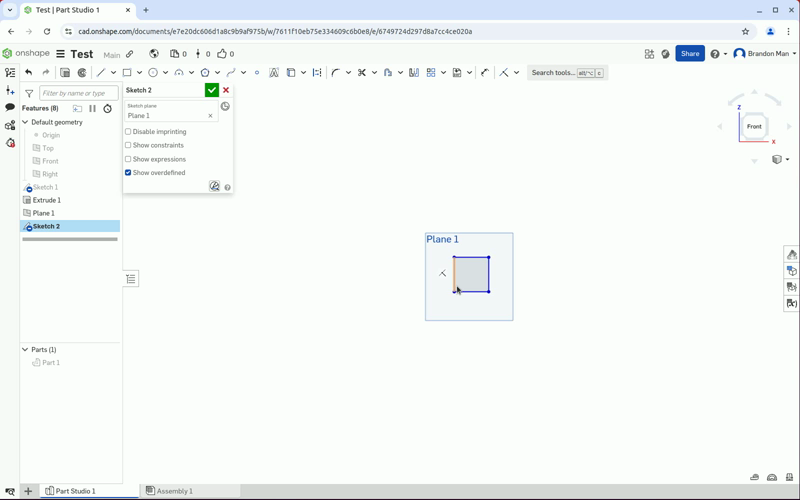
scroll(6)
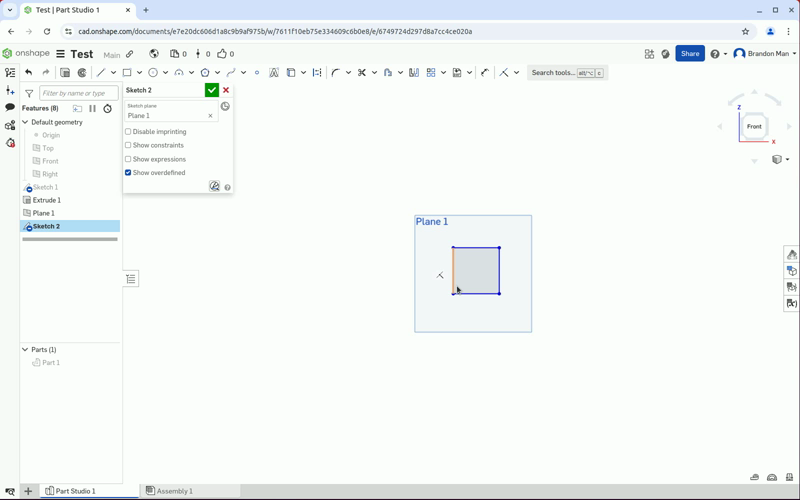
scroll(6)
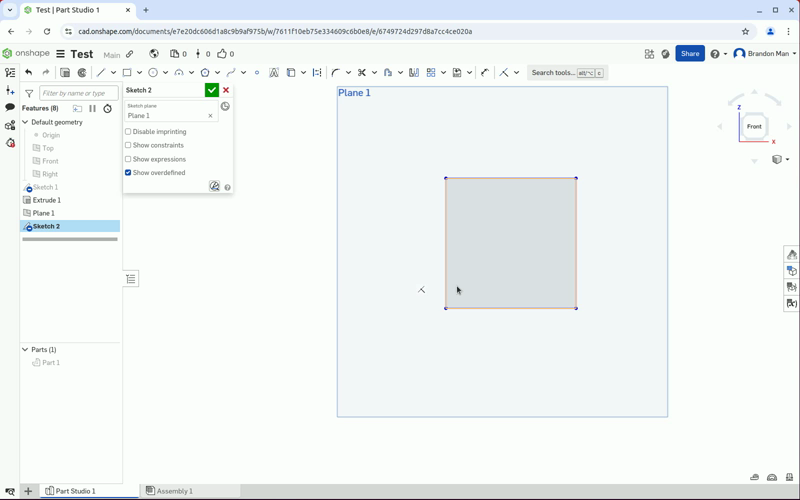
click(457, 285)
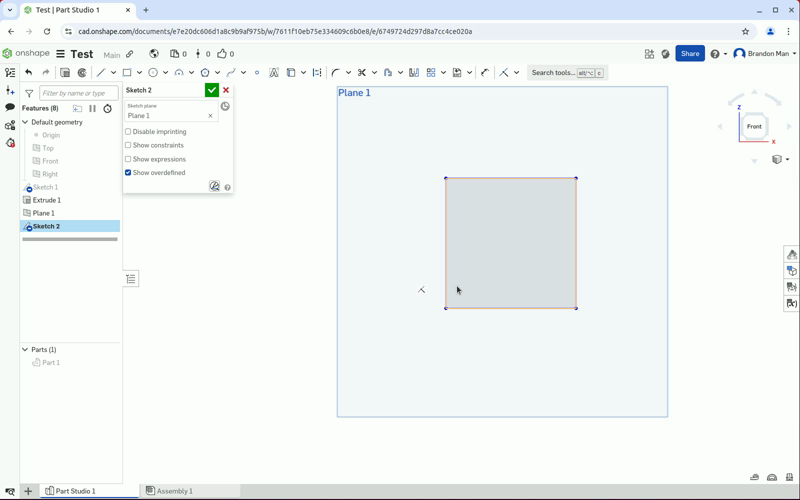
scroll(-6)
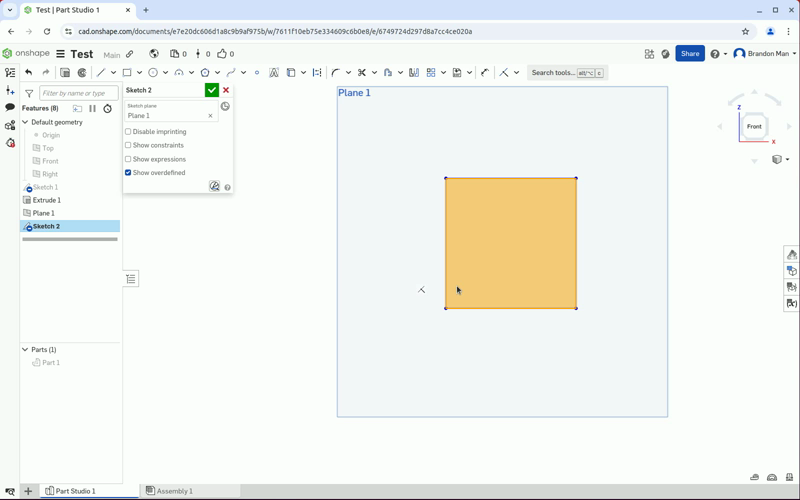
scroll(-6)
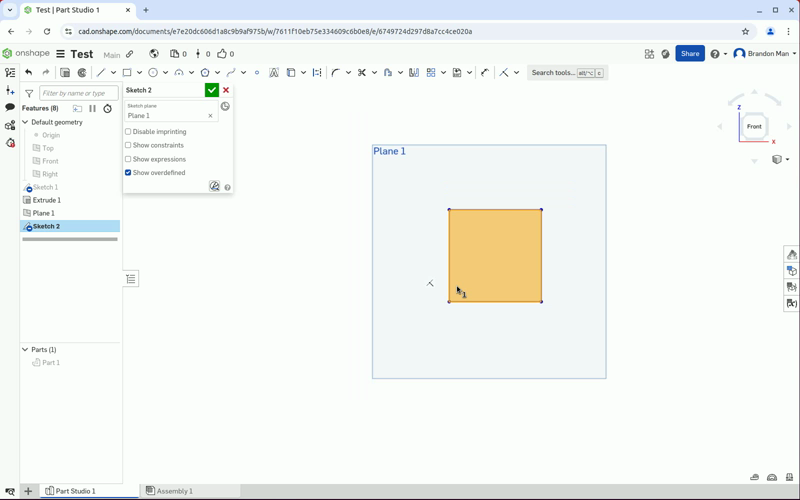
scroll(-6)
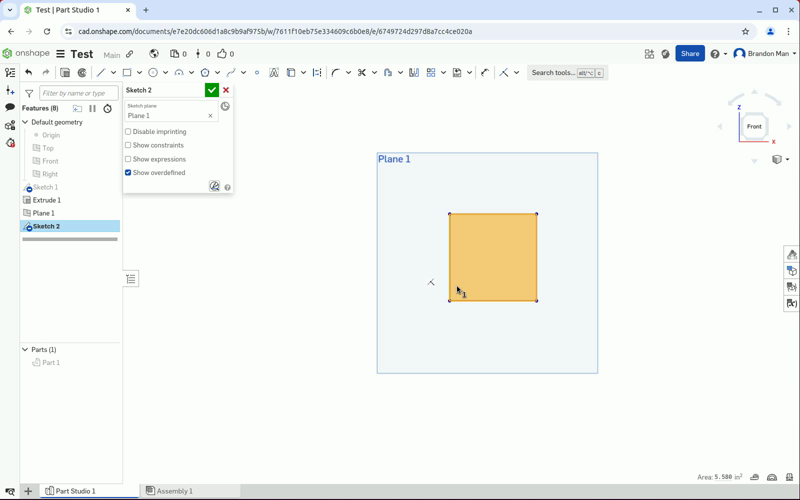
scroll(-6)
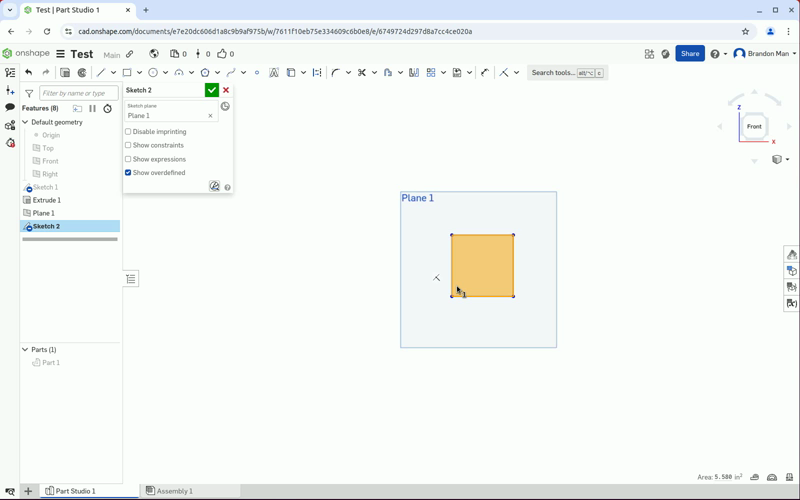
scroll(-6)
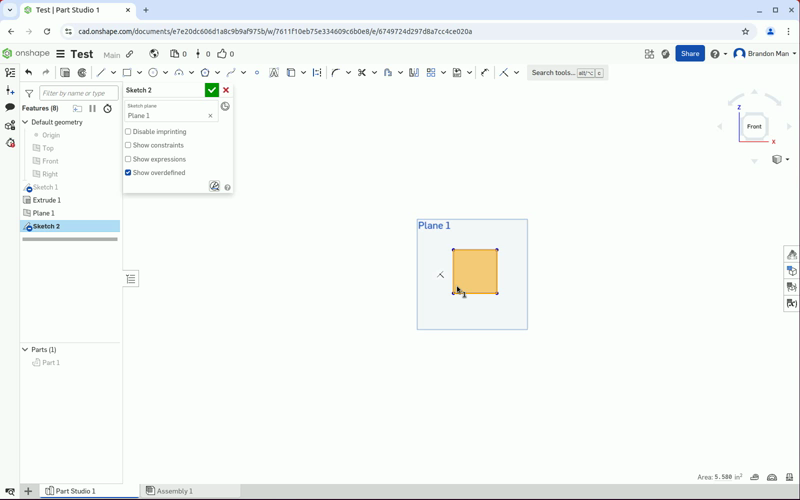
scroll(-6)
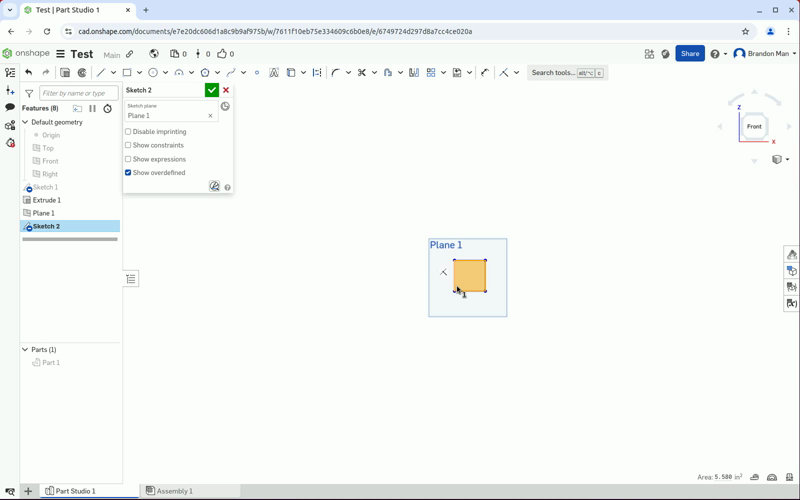
scroll(-6)
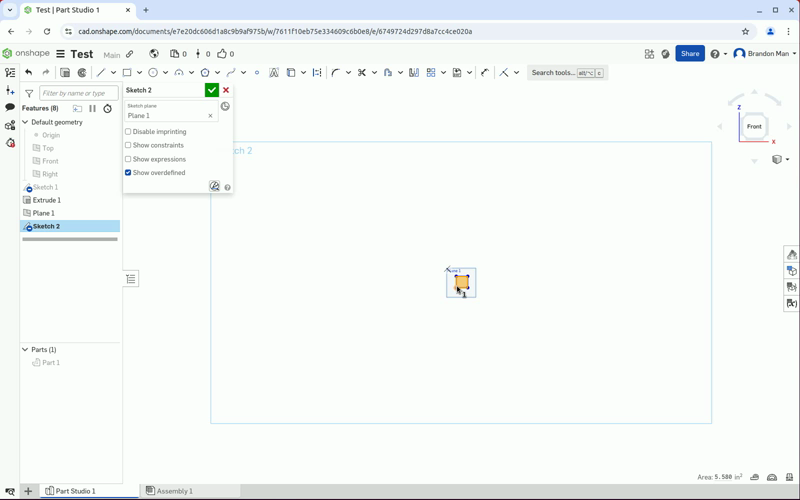
mouse_move(73, 352)
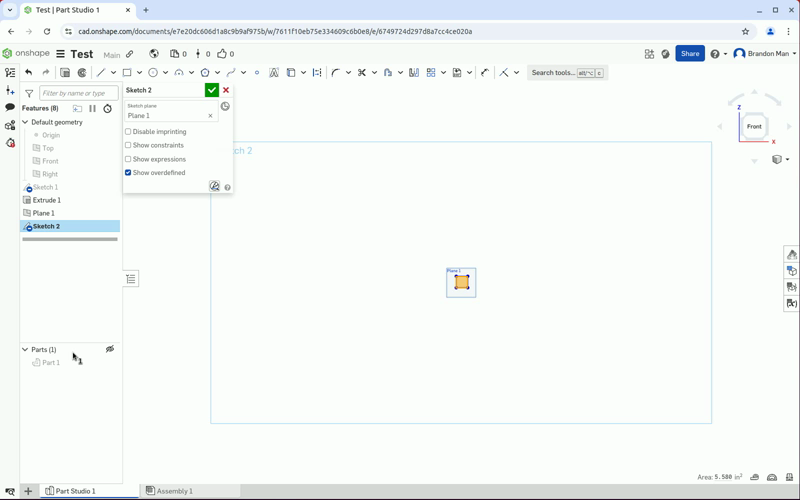
key(shift+y)
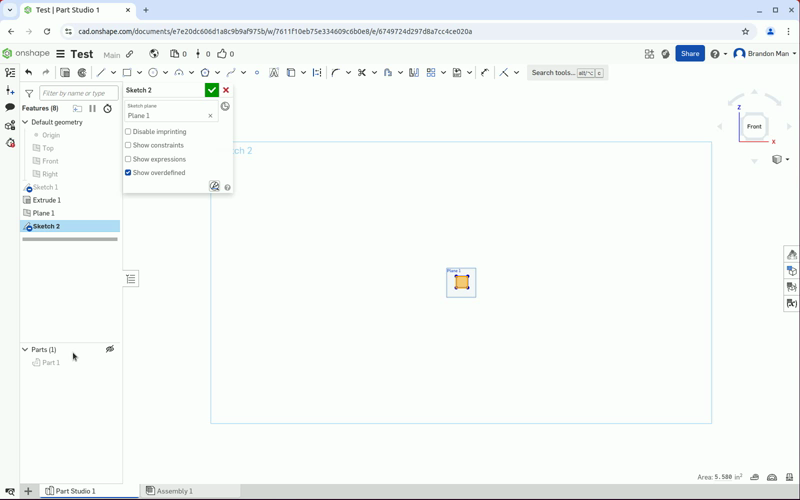
key(shift+e)
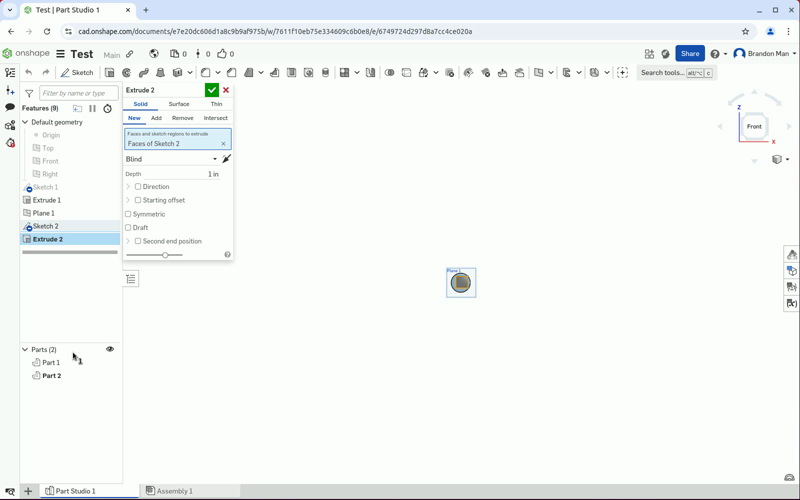
mouse_move(143, 106)
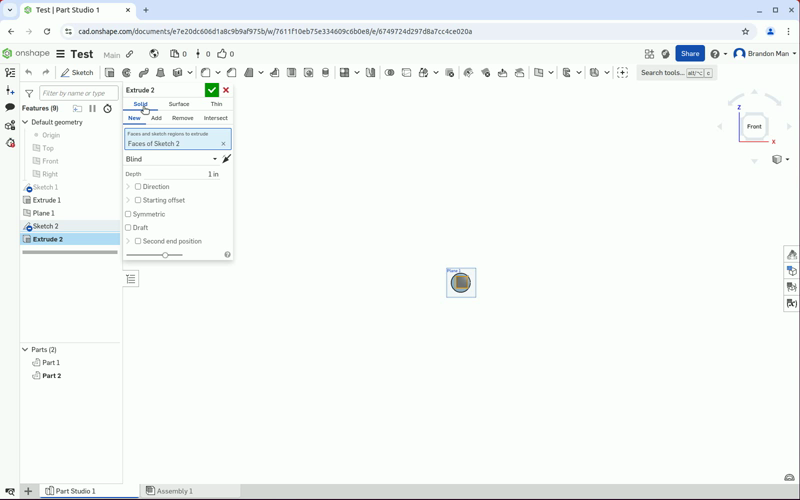
click(143, 106)
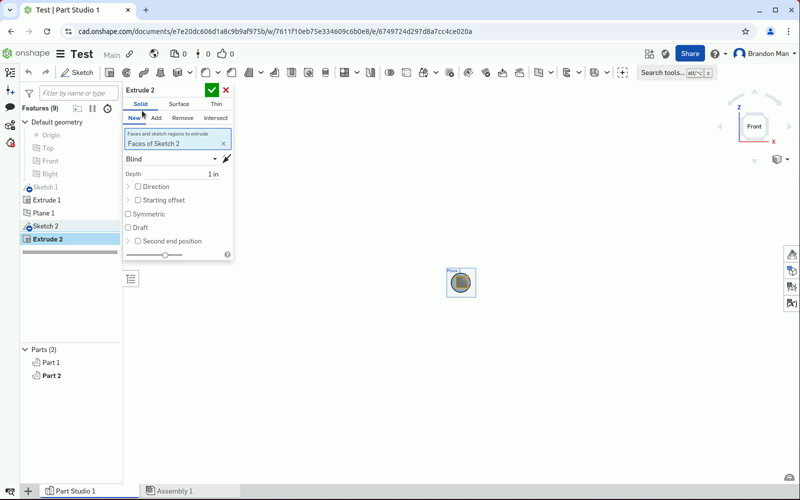
mouse_move(137, 120)
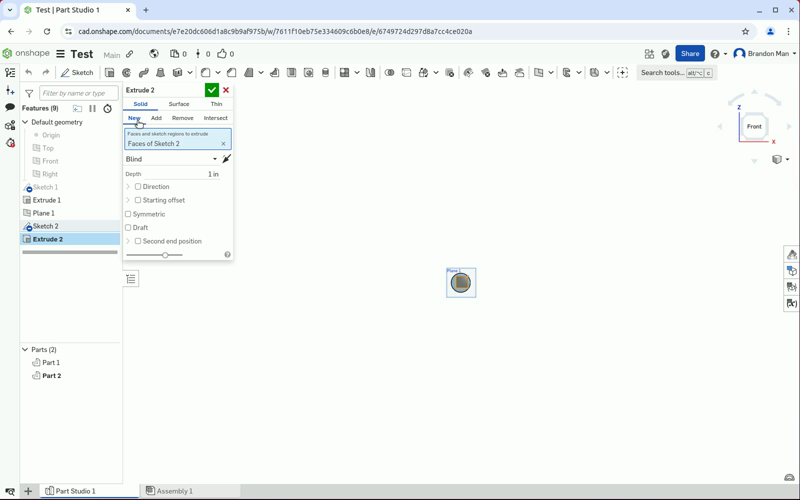
click(137, 120)
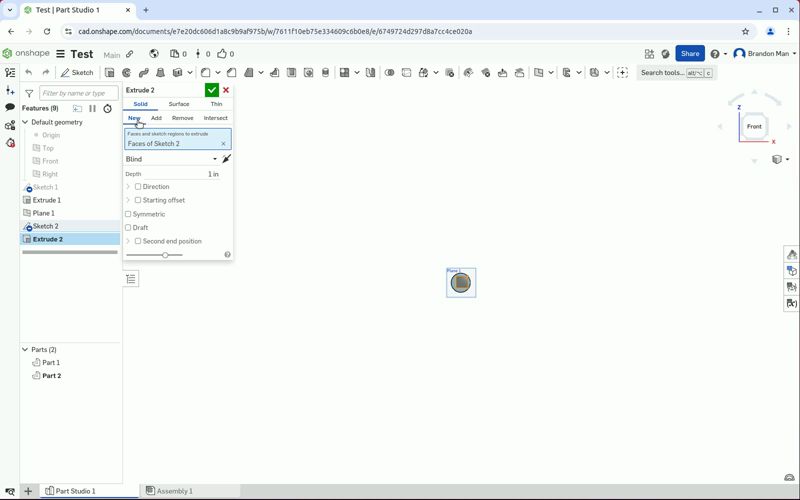
key(tab, 4)
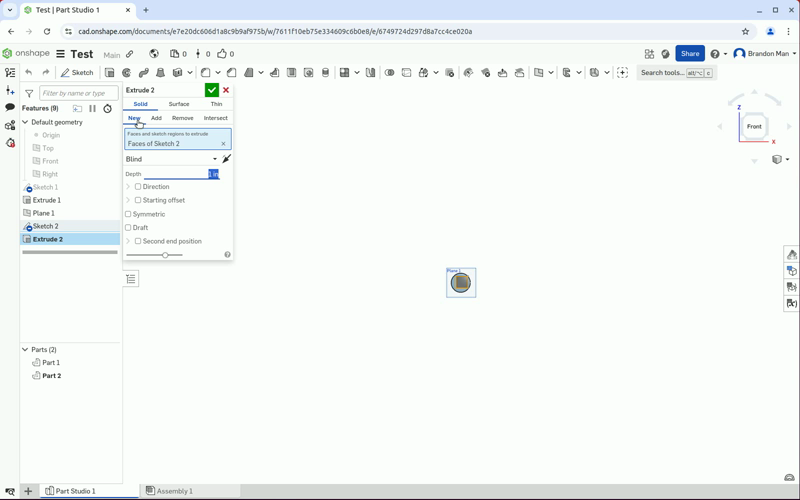
text(2.166)
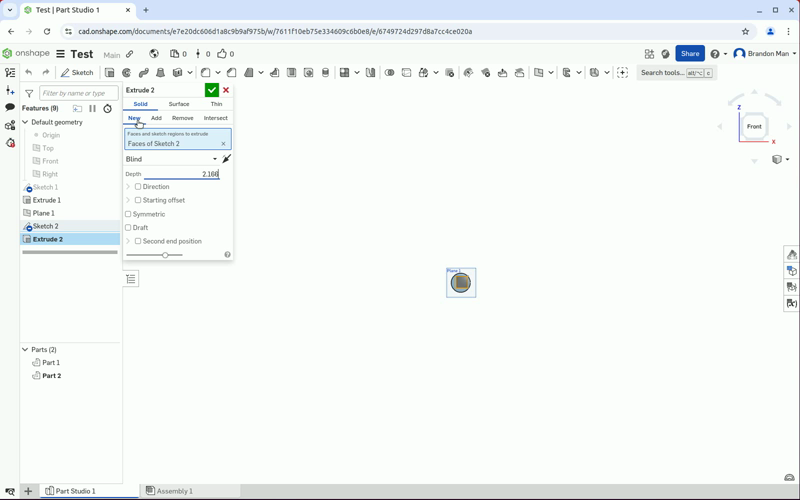
key(enter)
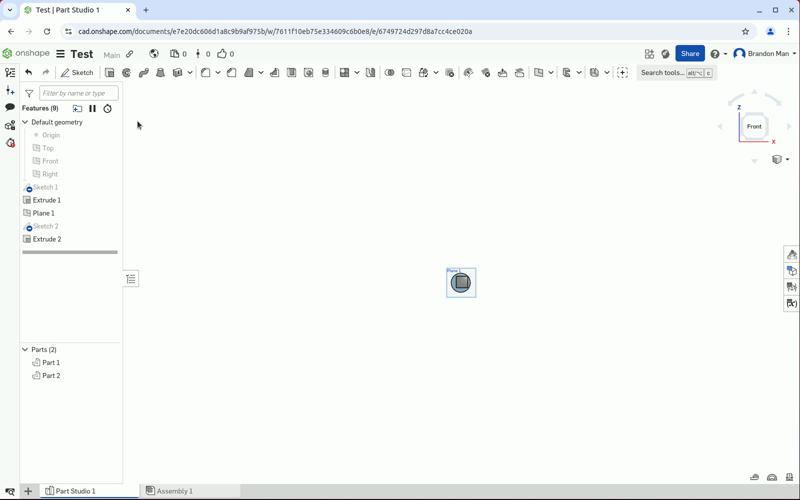
key(shift+h)
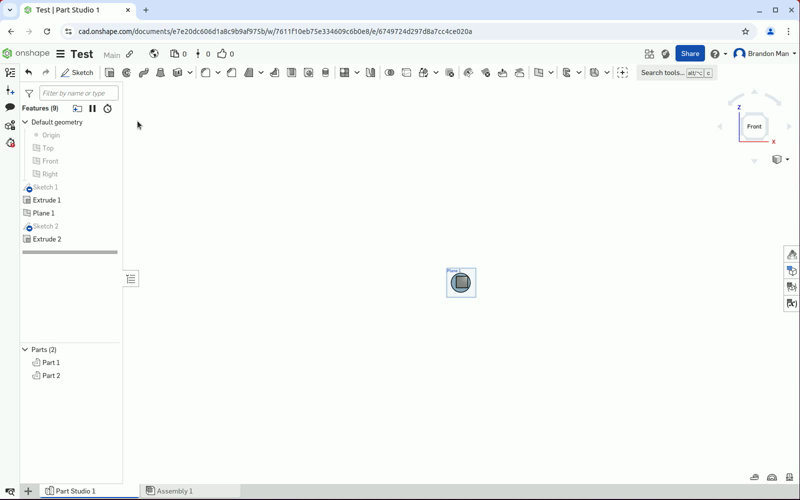
key(shift+h)
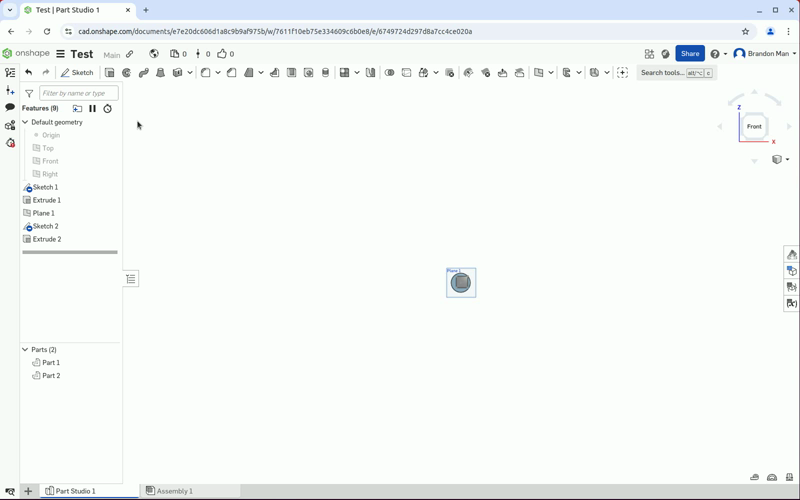
key(shift+7)
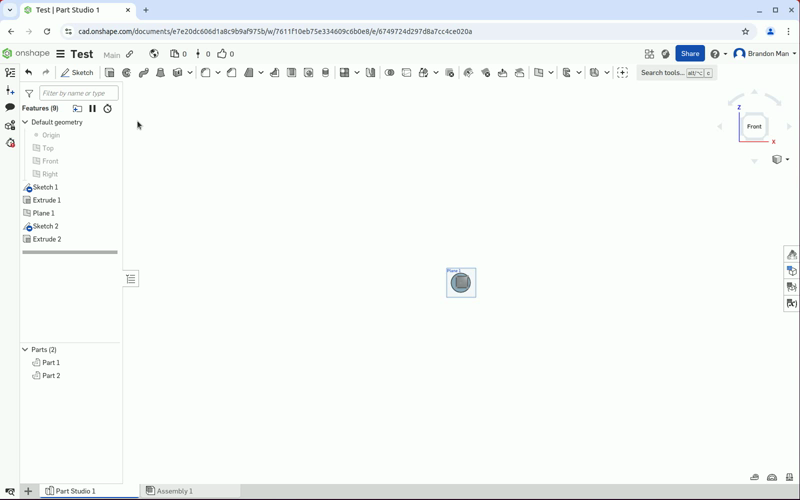
key(left, 2)
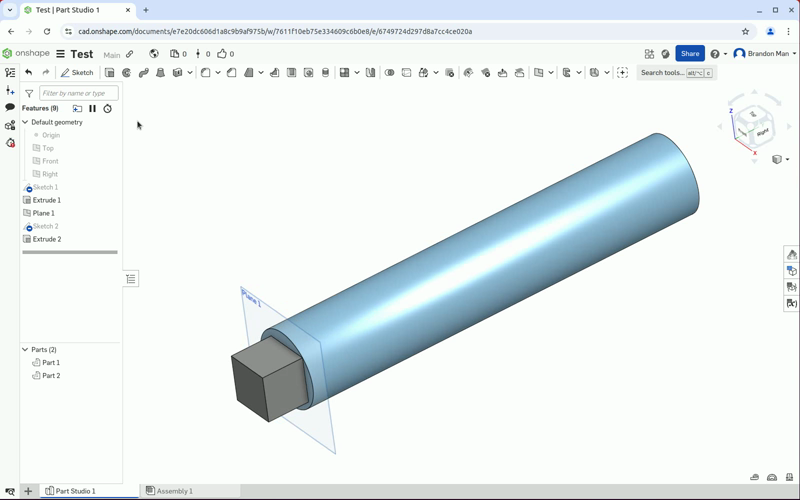
key(down, 2)
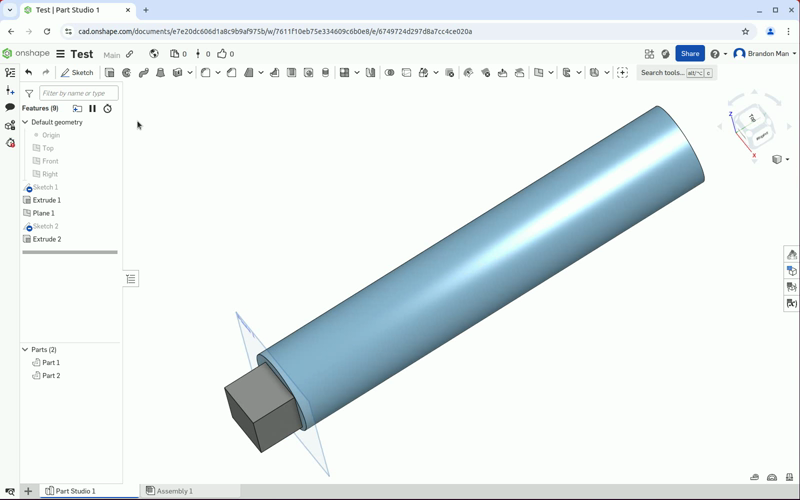
key(up, 2)
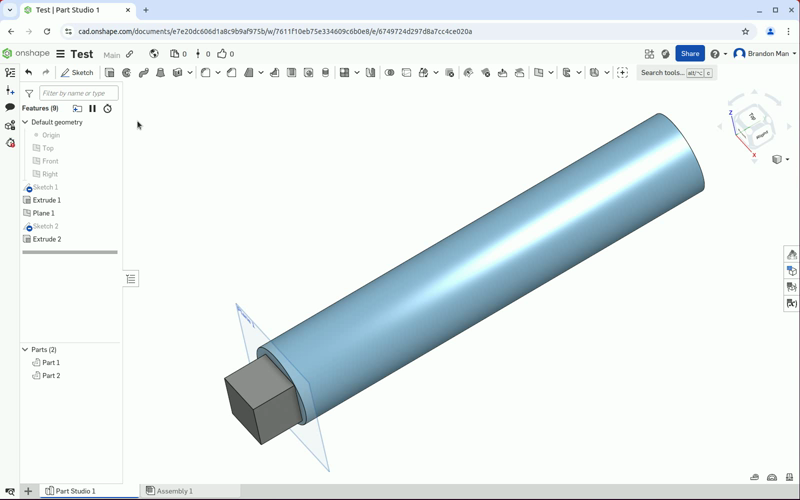
key(right, 2)
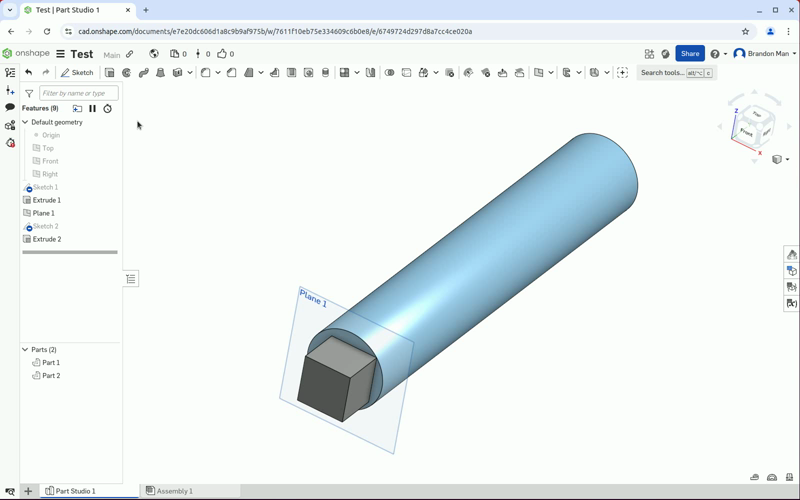
mouse_move(73, 189)
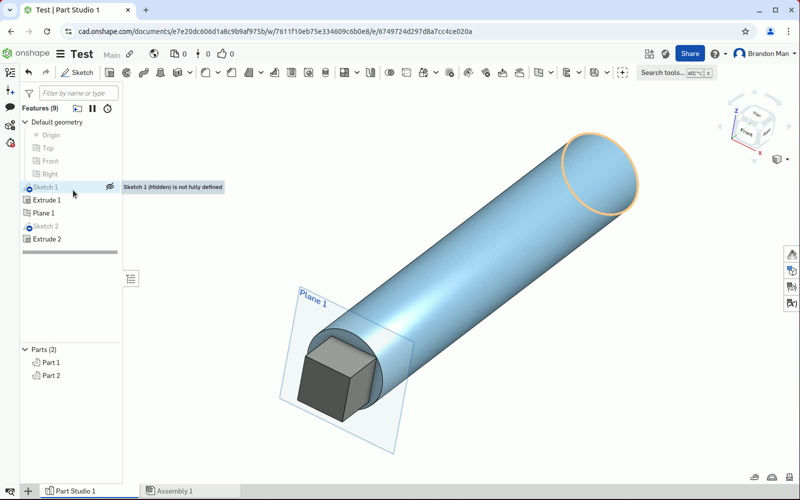
click(73, 189)